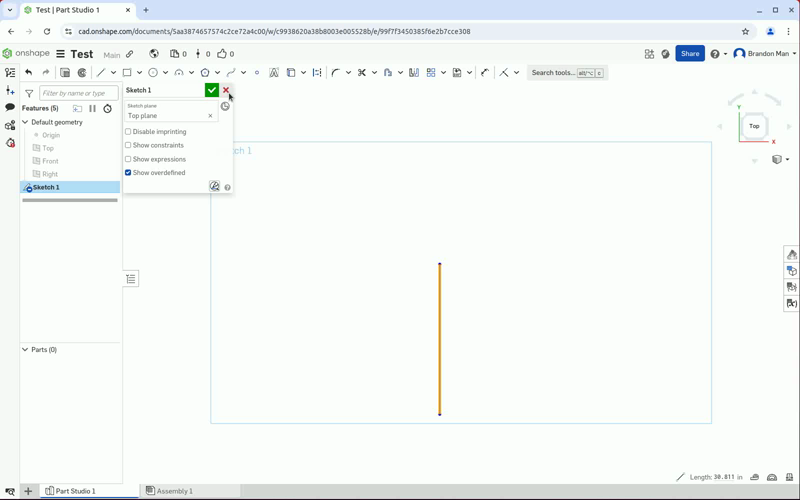
key(shift+h)
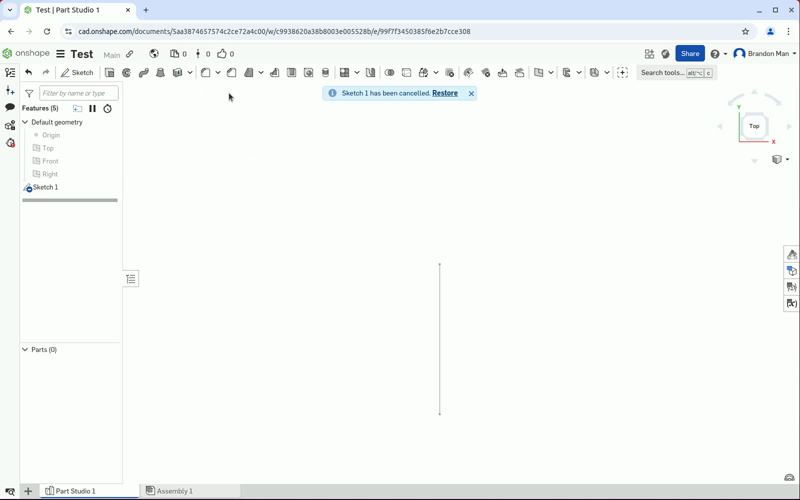
key(shift+s)
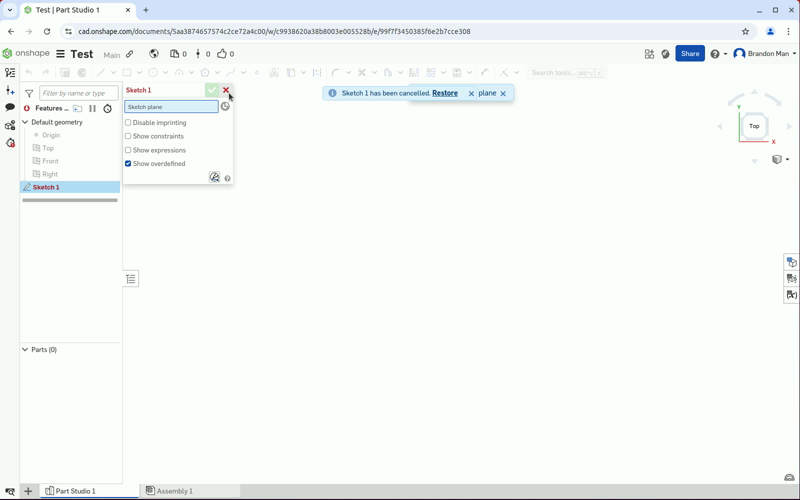
mouse_move(73, 150)
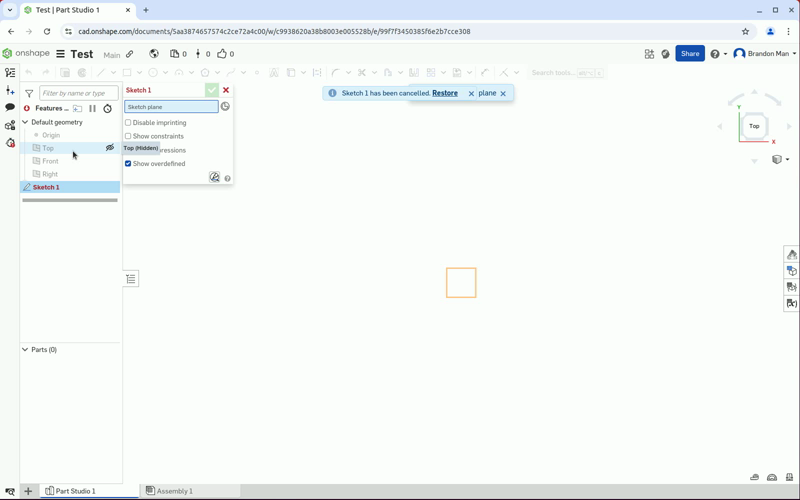
click(73, 150)
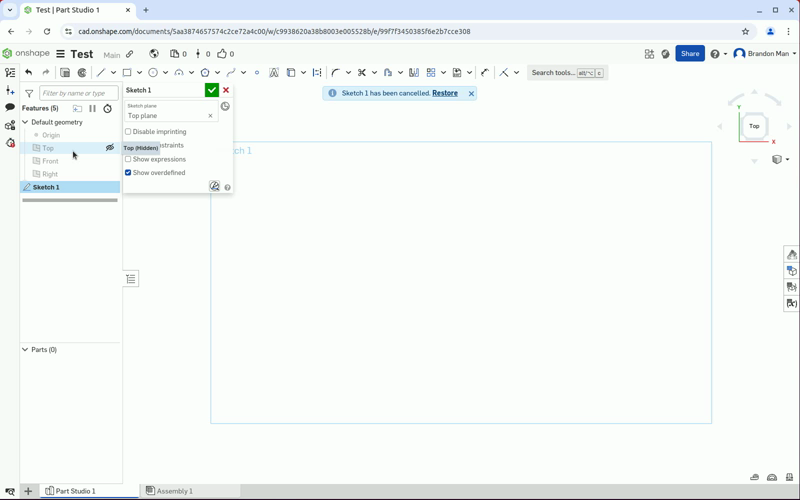
mouse_move(73, 352)
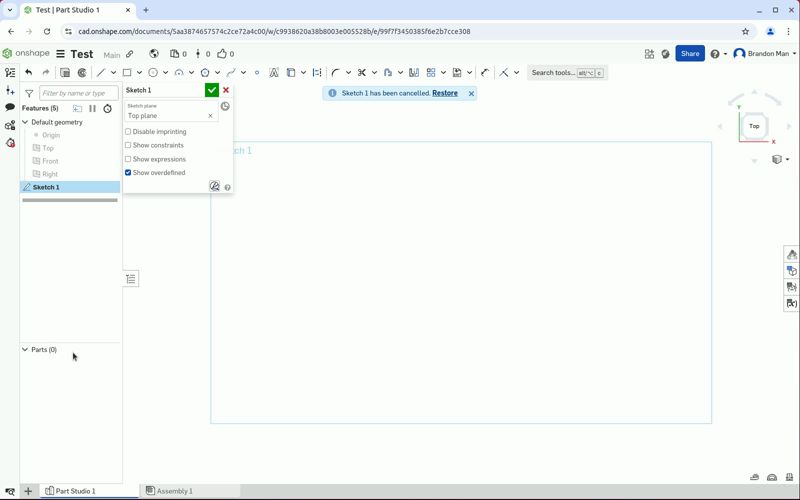
key(y)
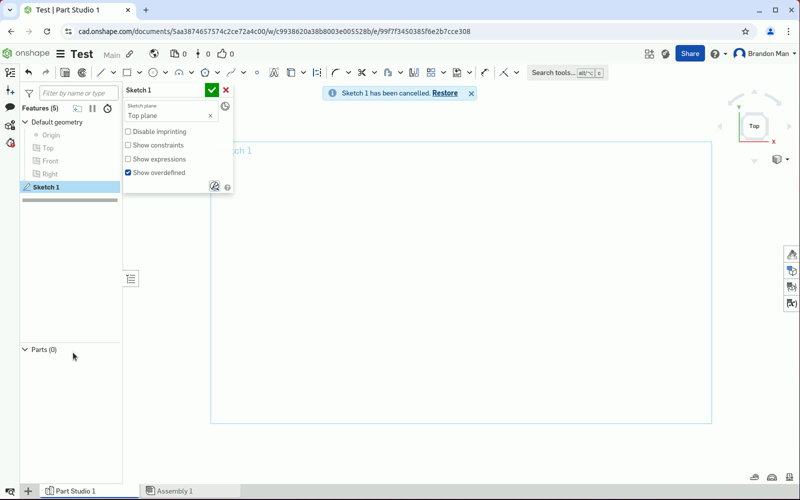
key(l)
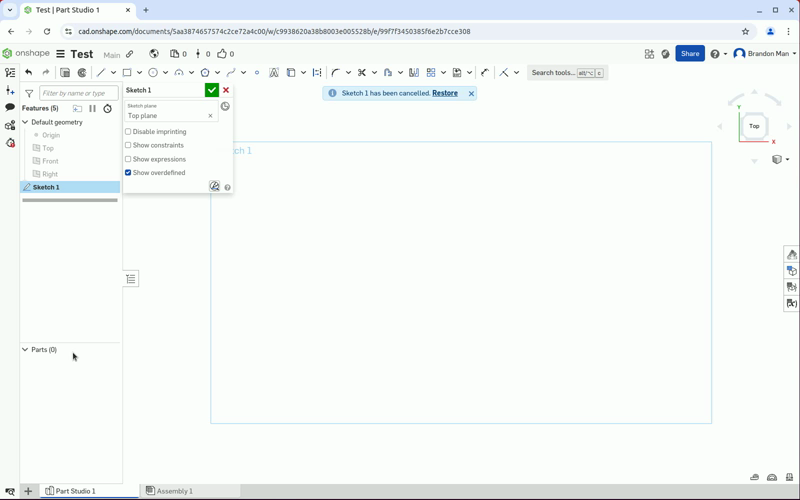
key_down(shift)
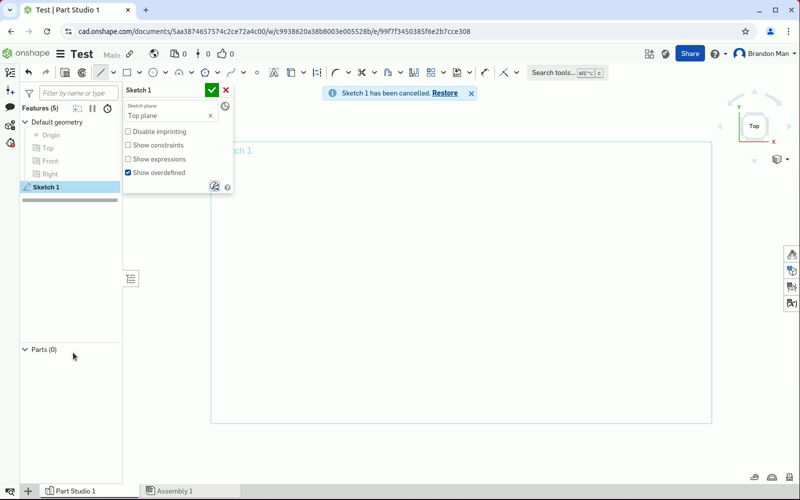
mouse_move(401, 353)
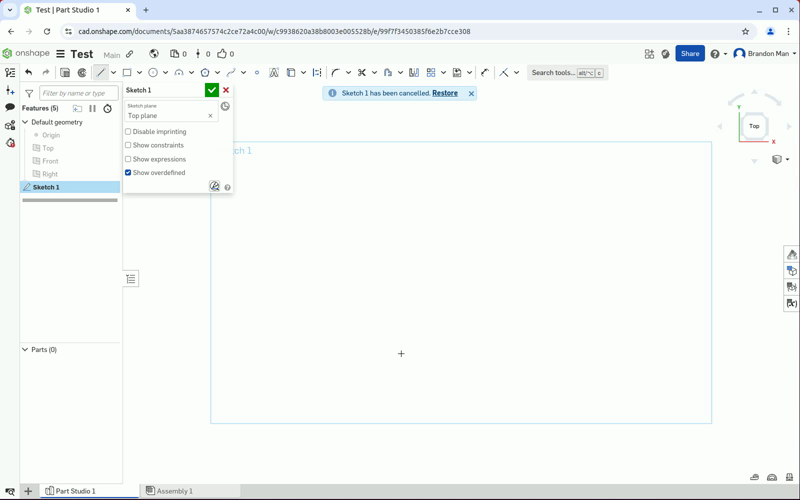
click(401, 353)
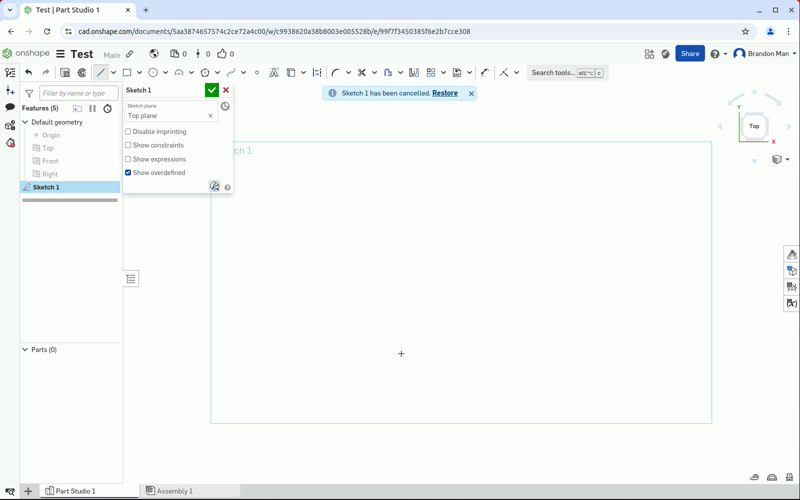
key_up(shift)
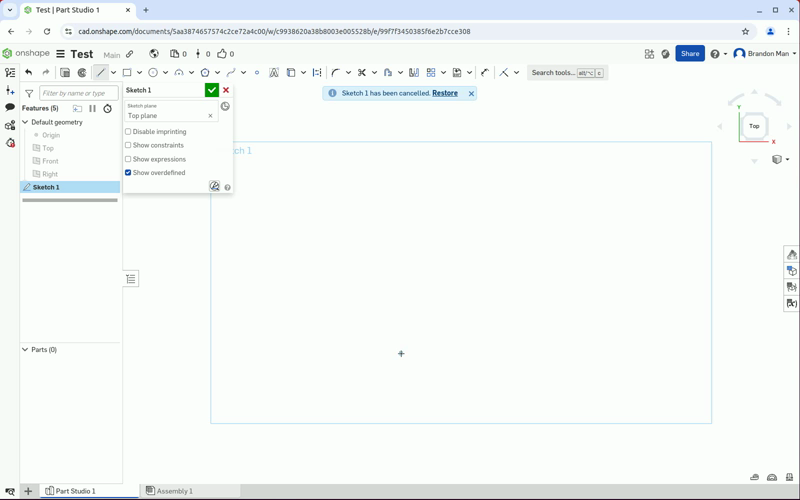
key_down(shift)
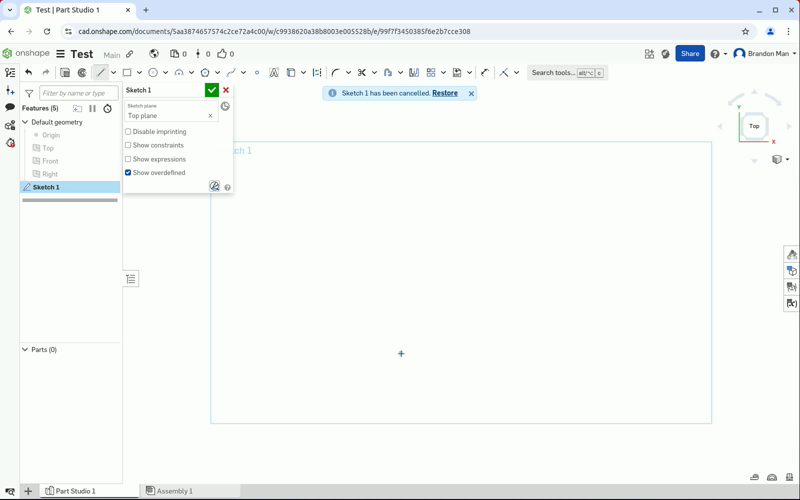
mouse_move(520, 353)
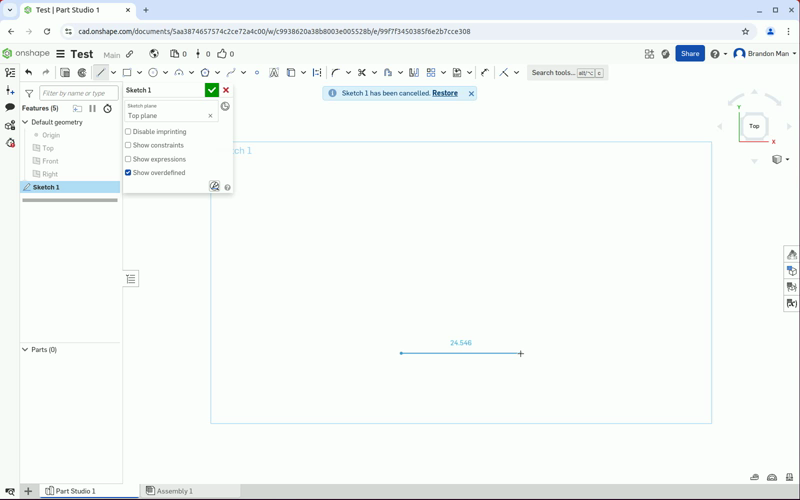
click(520, 353)
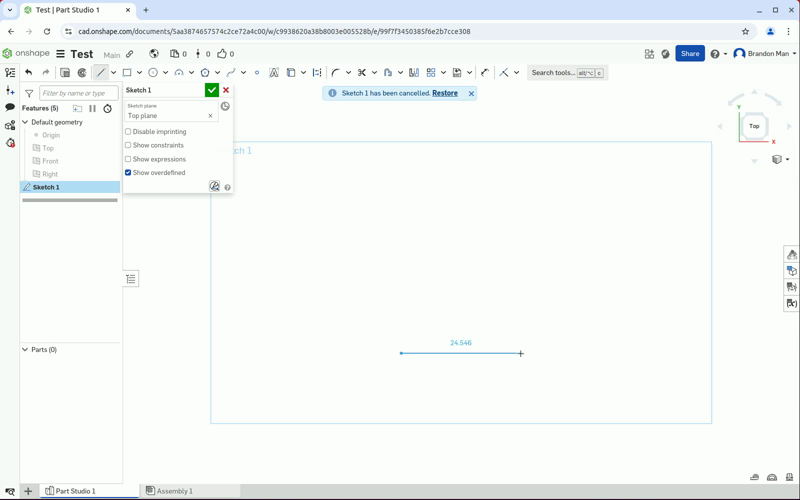
key_up(shift)
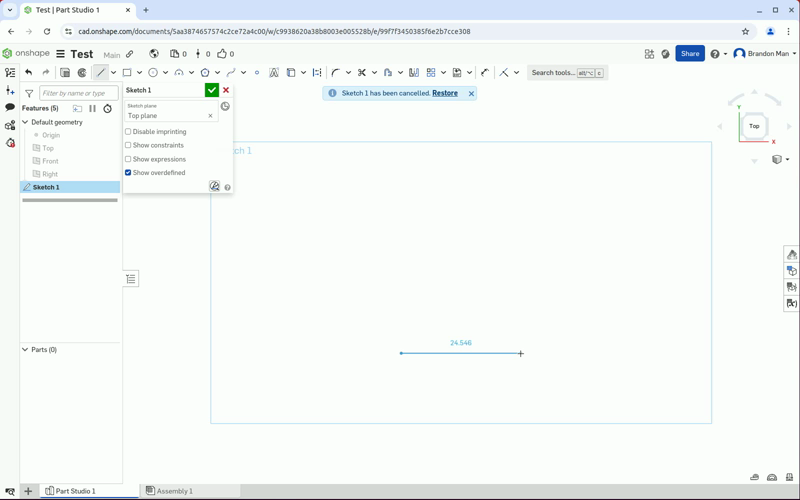
key_down(shift)
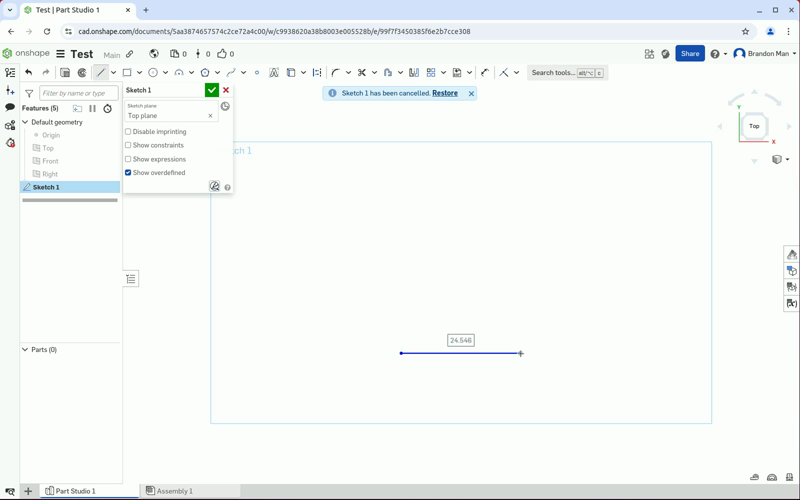
mouse_move(520, 213)
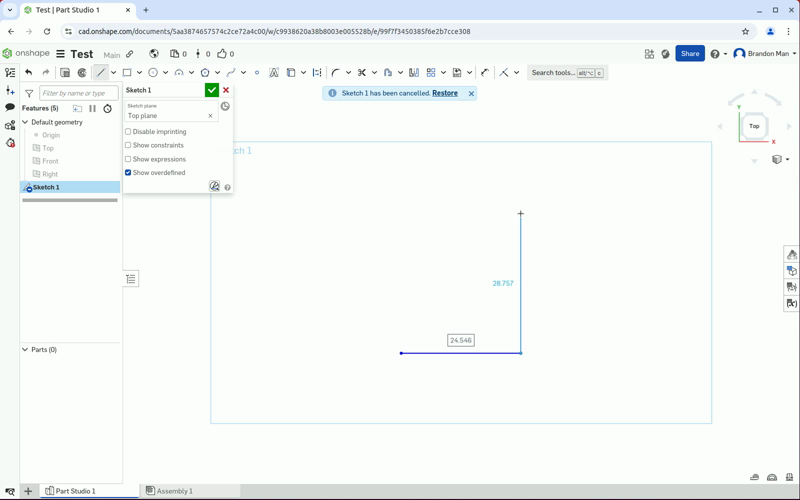
click(520, 213)
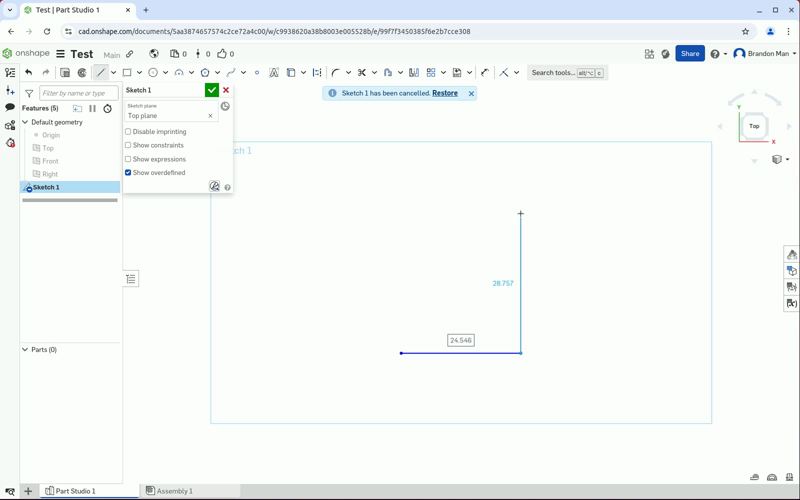
key_up(shift)
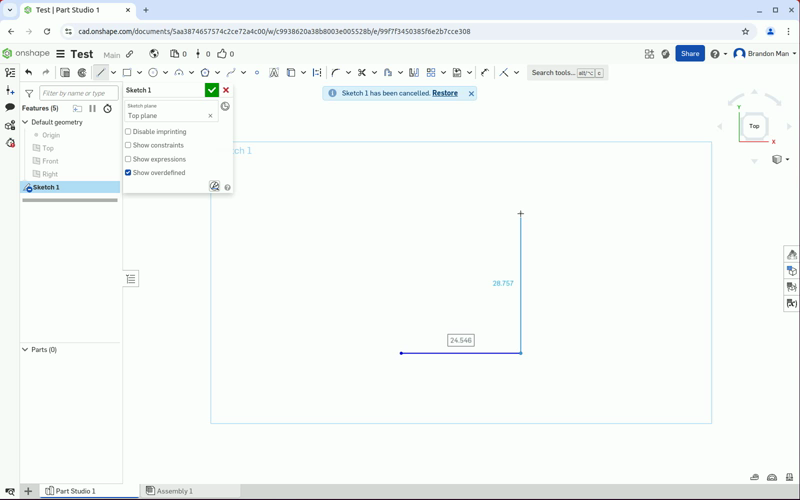
key_down(shift)
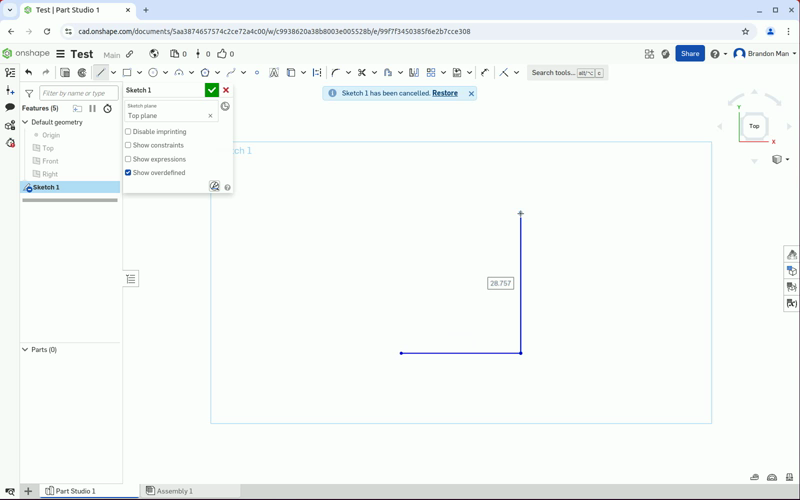
mouse_move(401, 213)
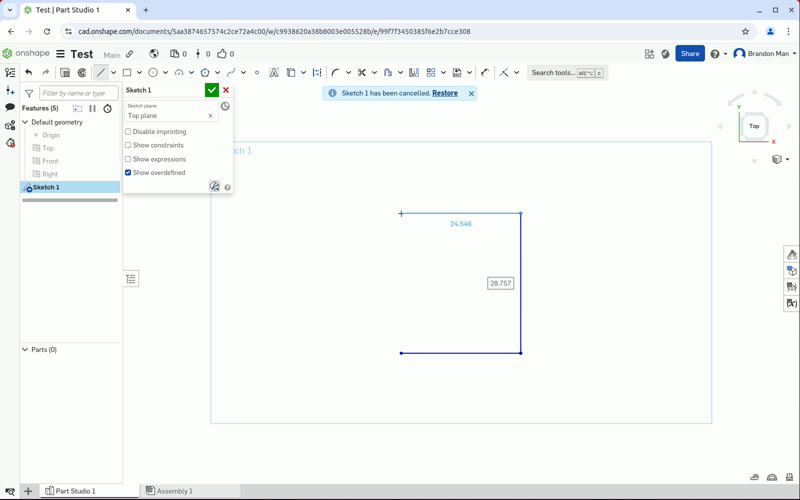
click(401, 213)
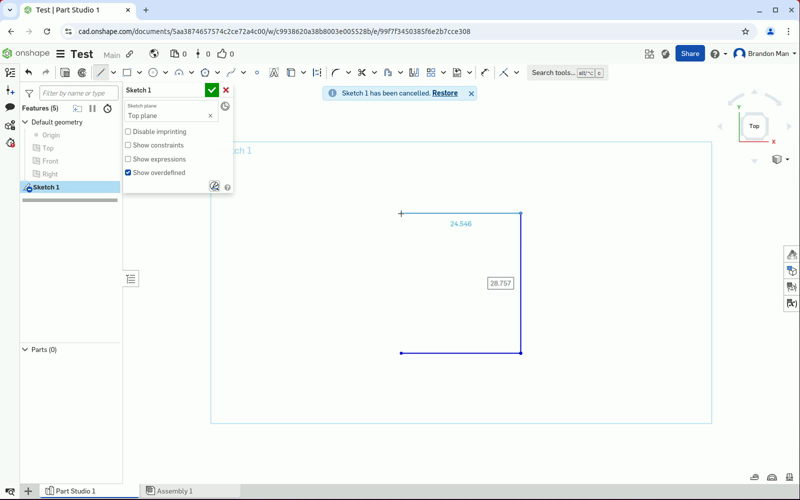
key_up(shift)
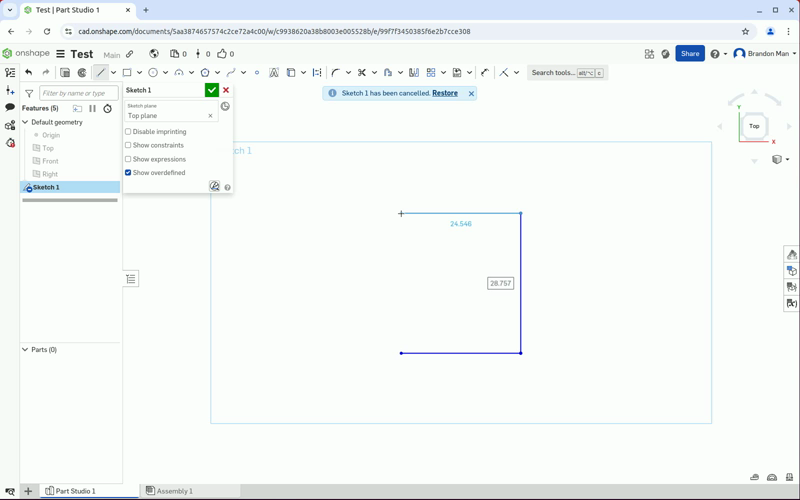
key_down(shift)
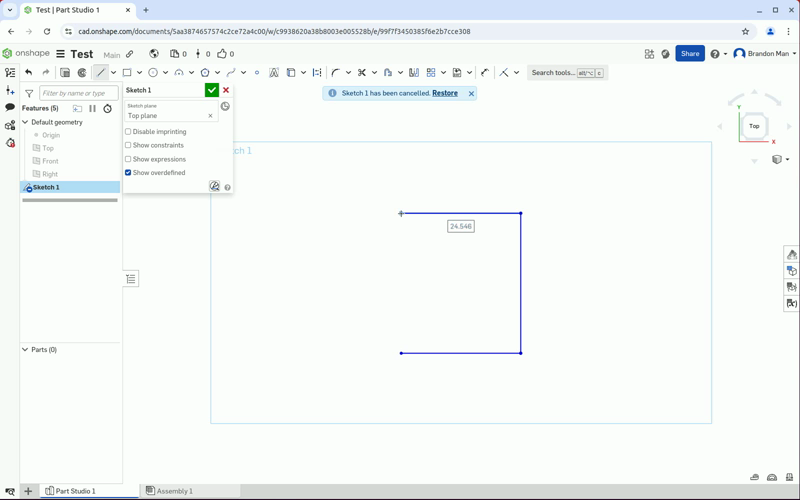
mouse_move(401, 353)
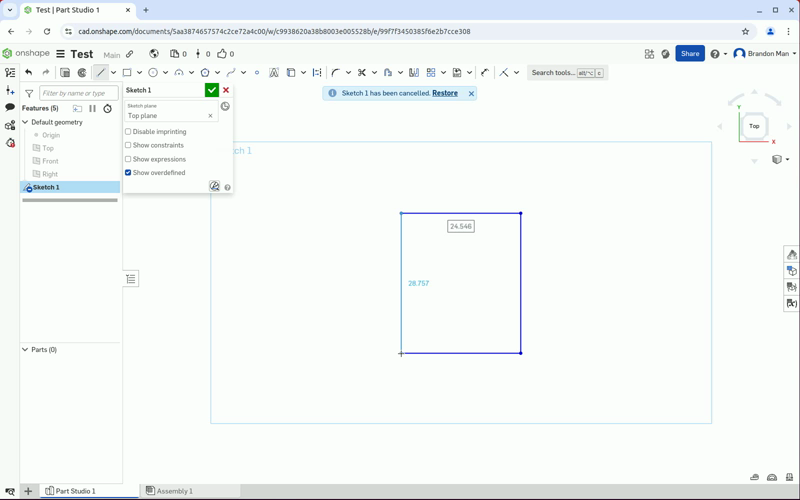
key_up(shift)
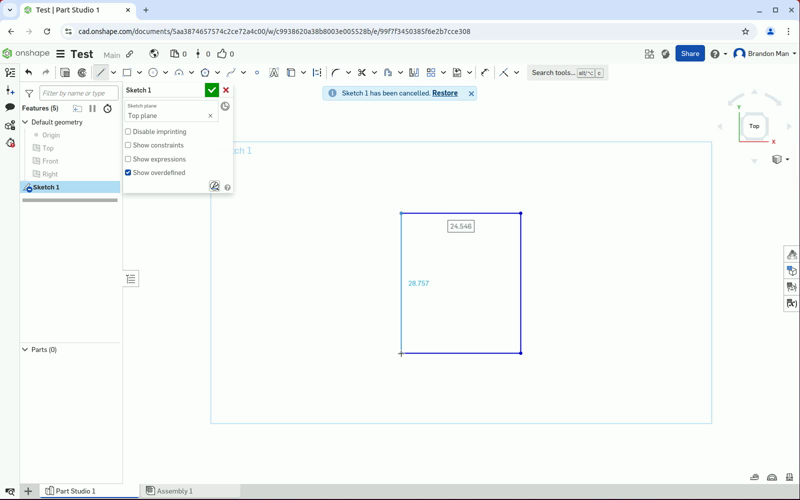
click(401, 353)
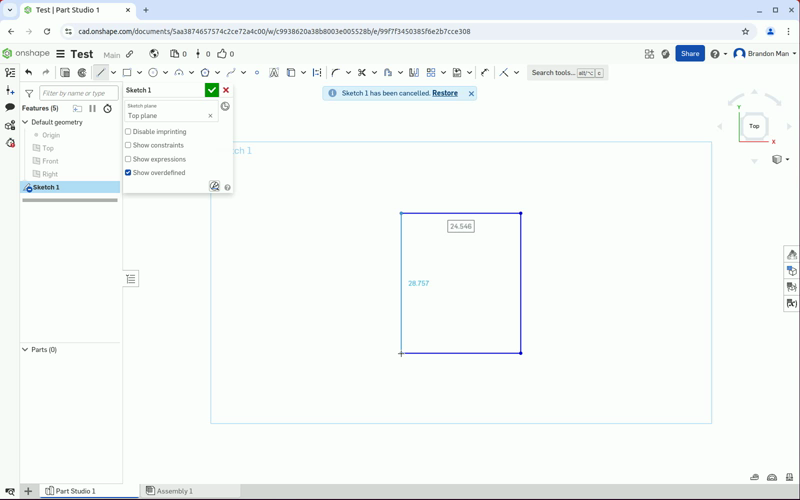
key(esc)
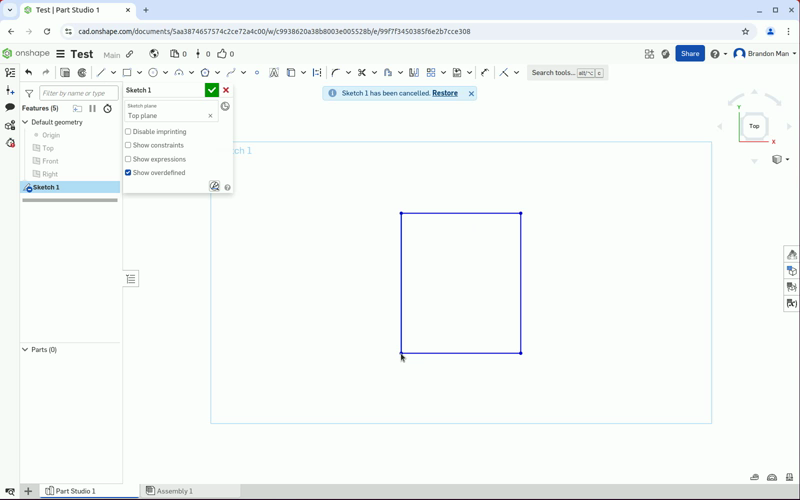
mouse_move(494, 262)
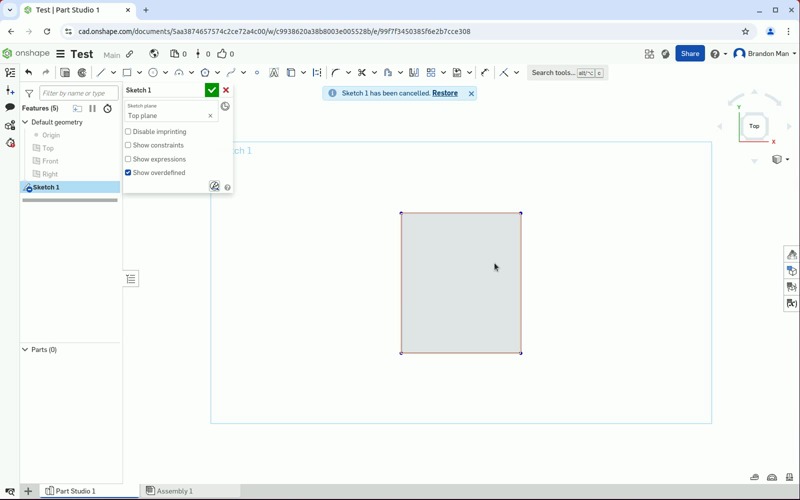
click(494, 262)
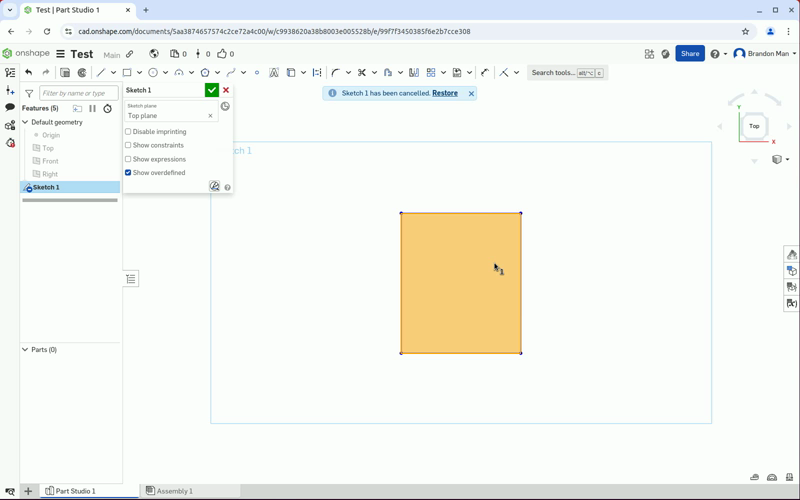
mouse_move(73, 352)
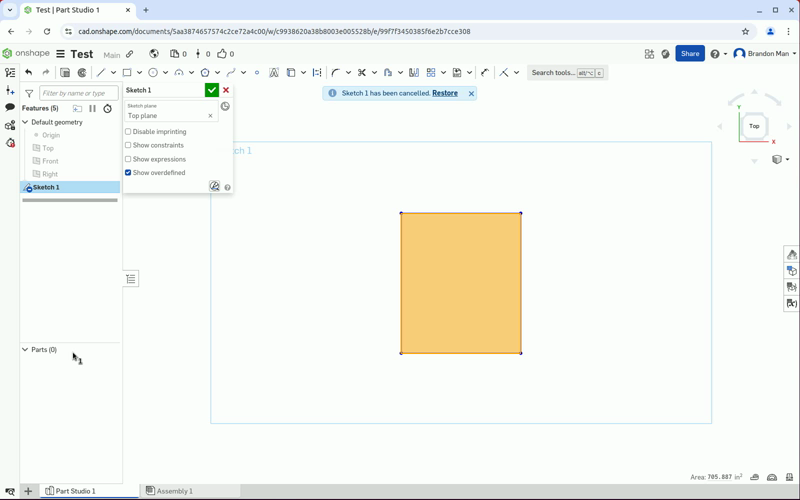
key(shift+y)
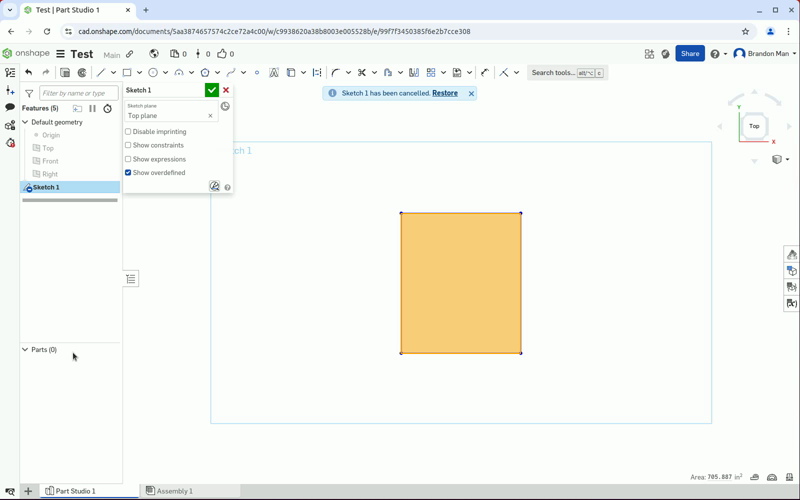
key(shift+e)
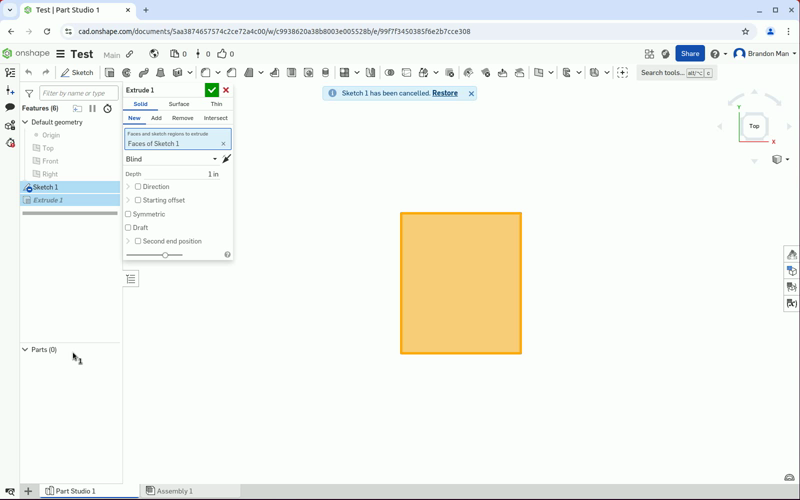
mouse_move(143, 106)
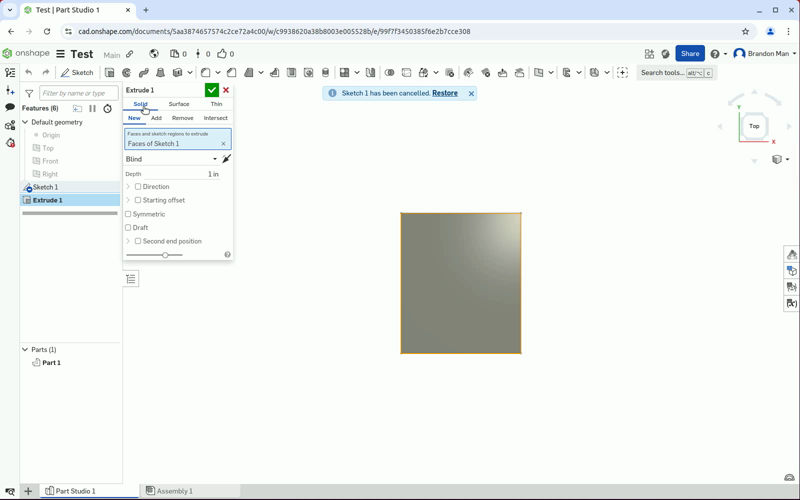
click(143, 106)
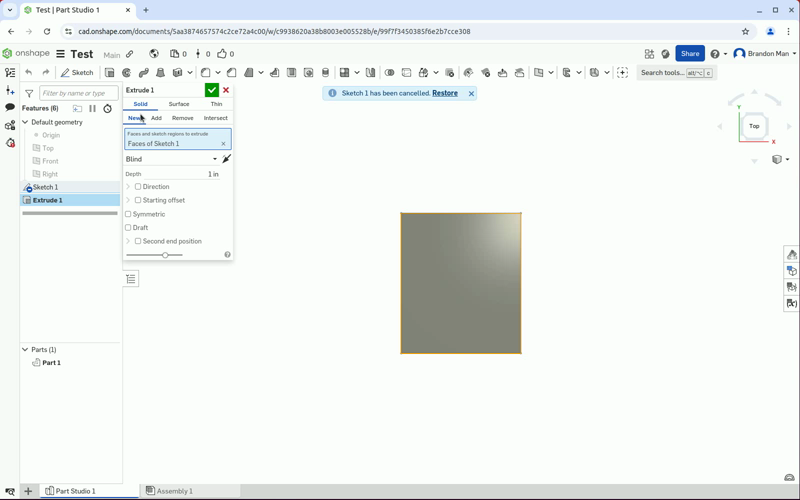
mouse_move(137, 120)
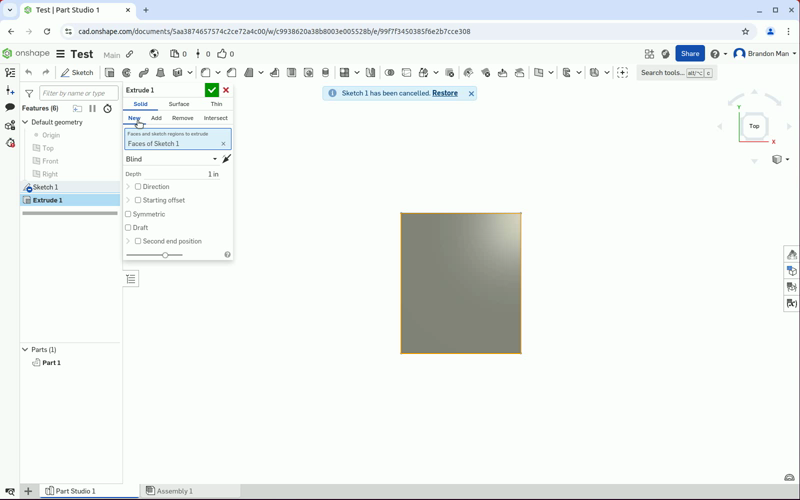
click(137, 120)
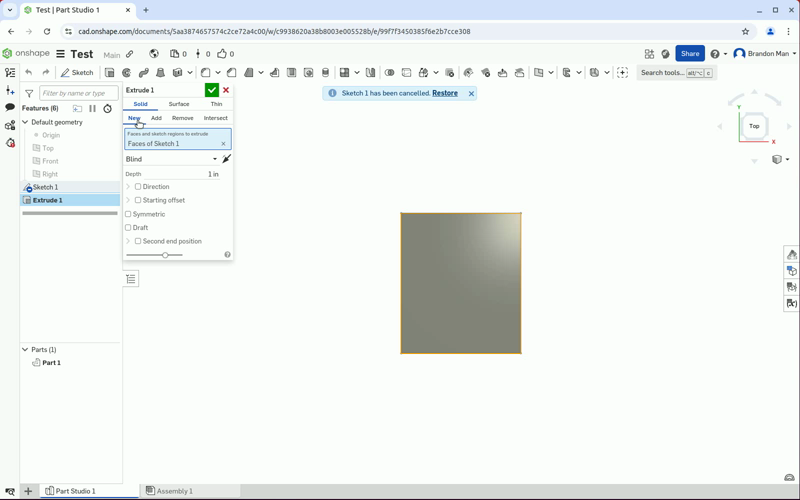
key(tab, 4)
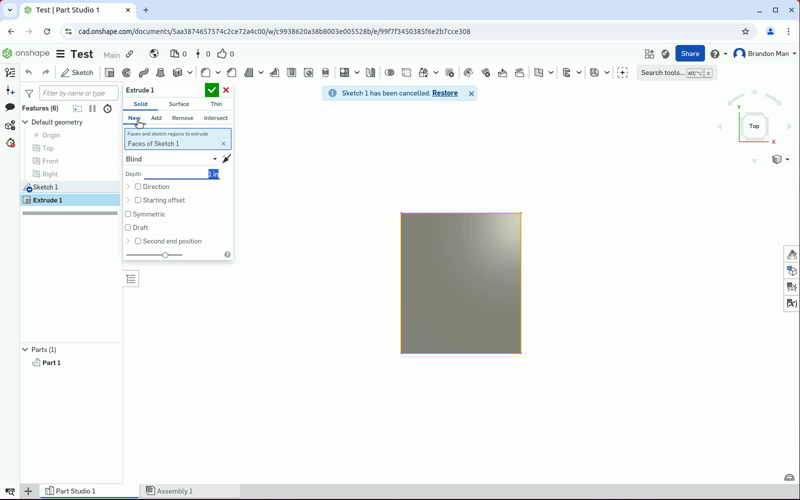
text(1.685)
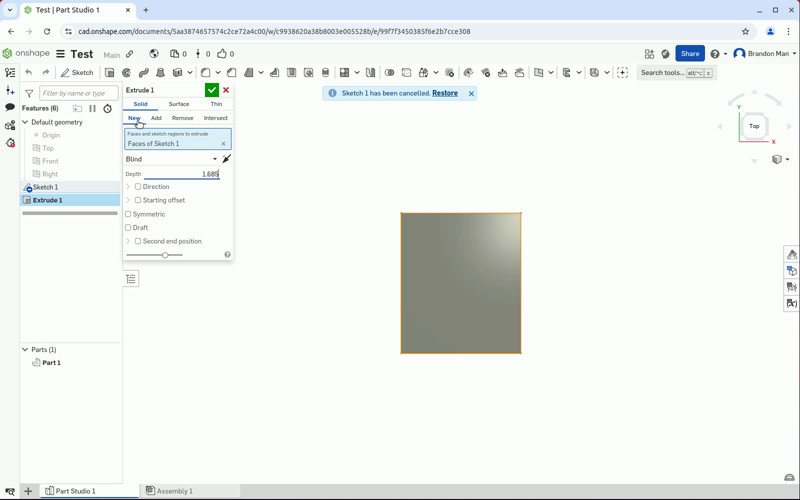
key(enter)
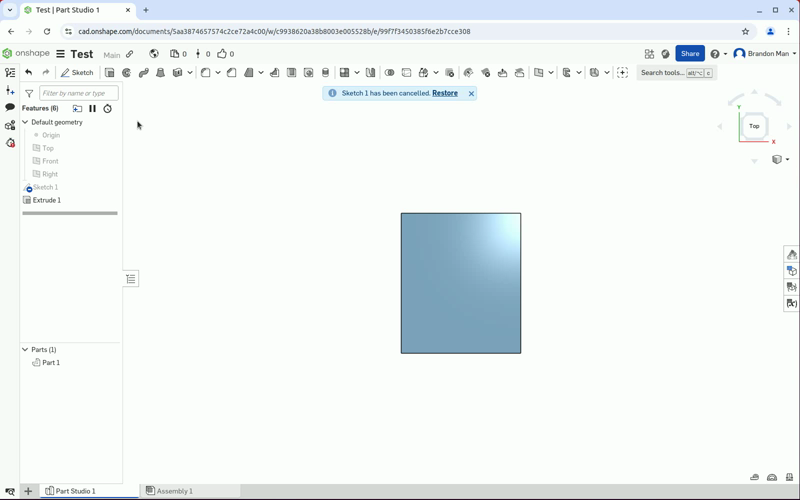
key(shift+h)
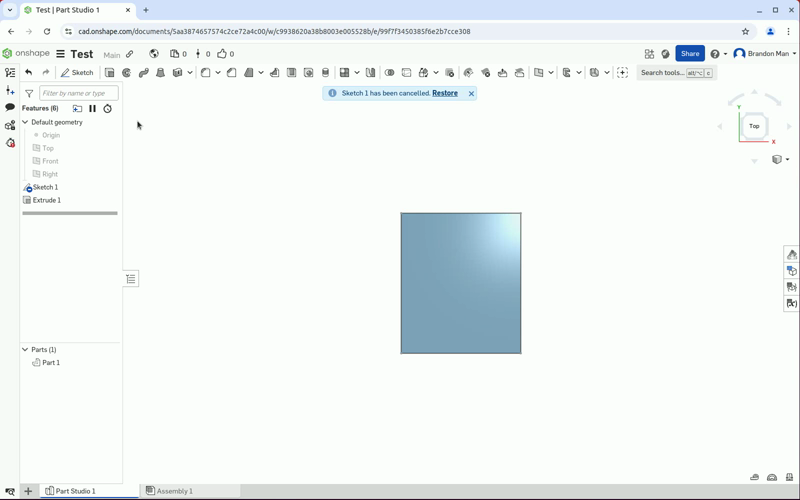
key(shift+h)
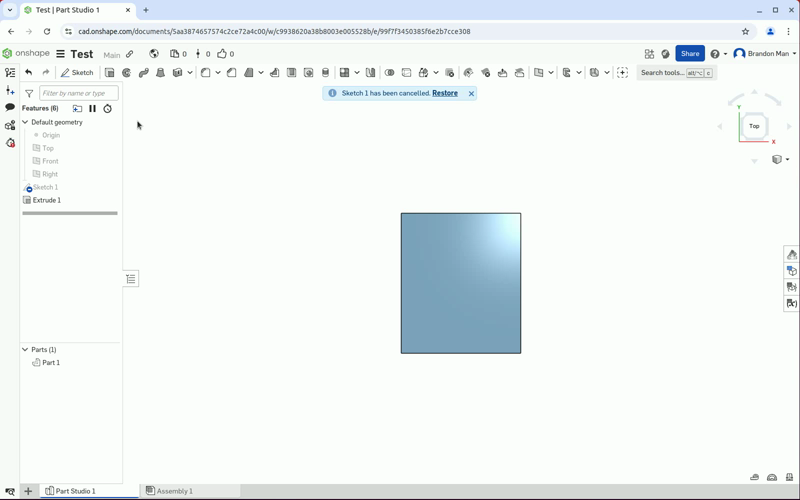
mouse_move(73, 189)
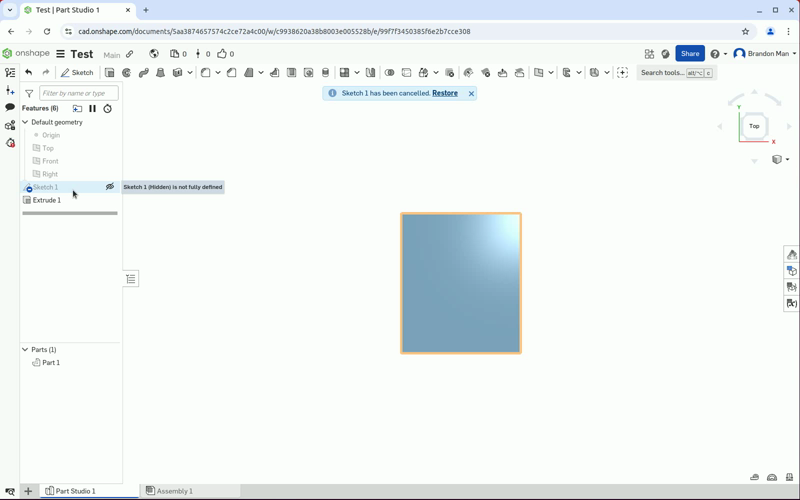
click(73, 189)
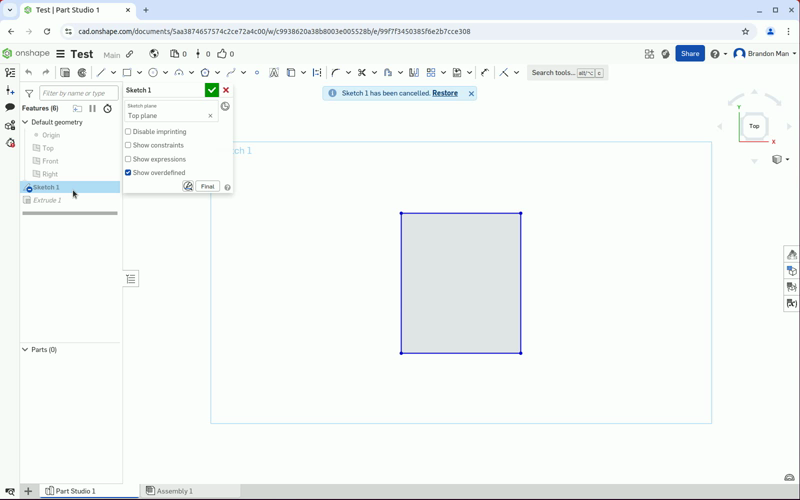
mouse_move(229, 92)
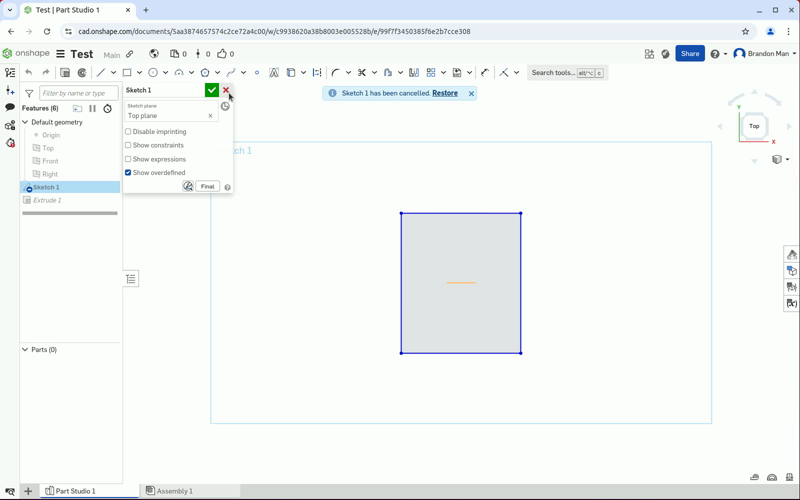
click(229, 92)
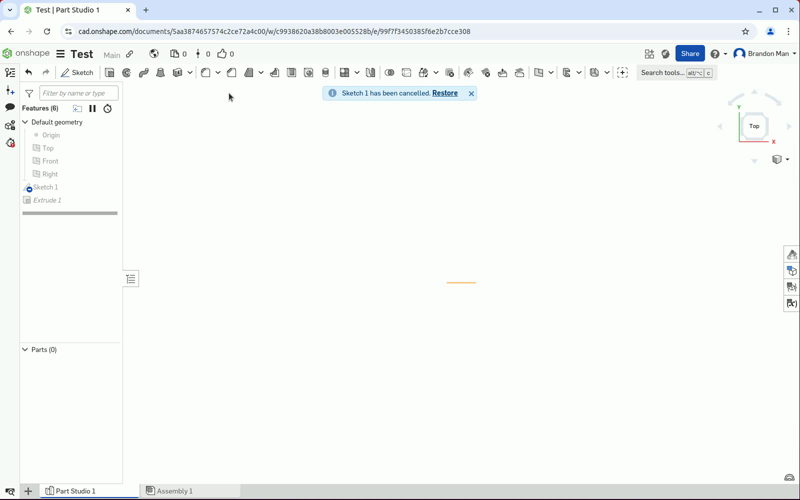
mouse_move(73, 352)
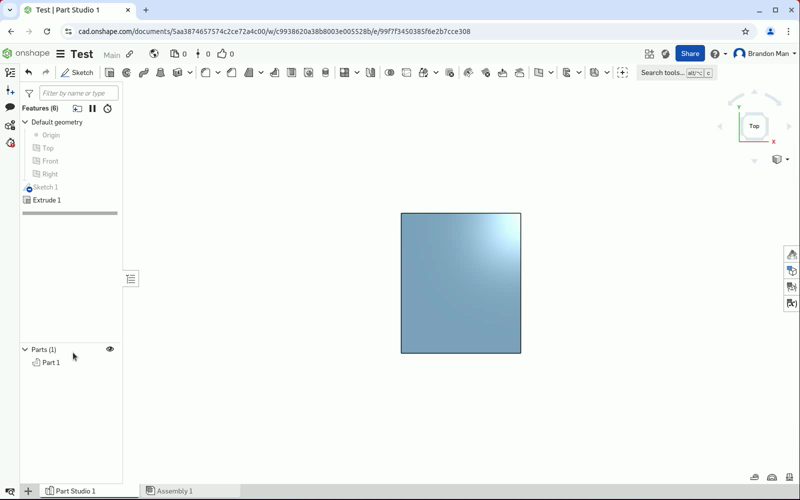
key(y)
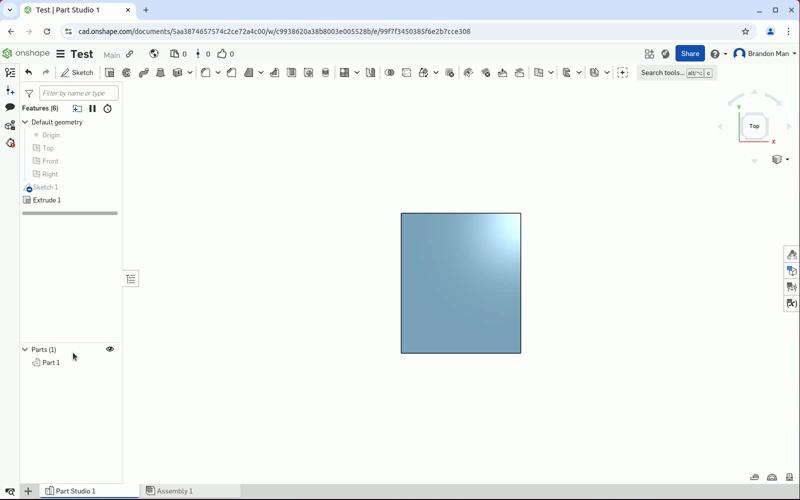
key(shift+p)
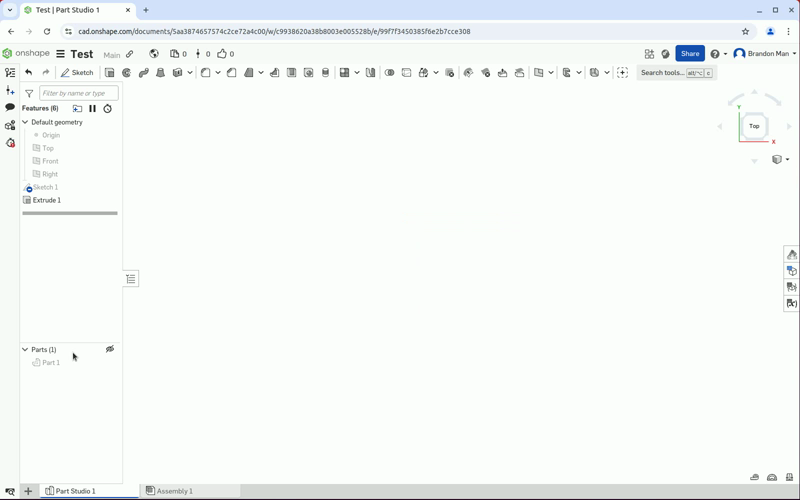
key(space)
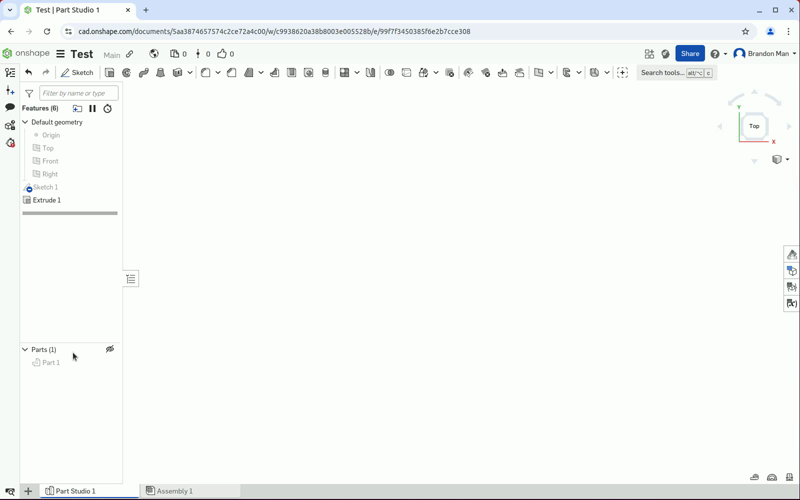
key_down(shift)
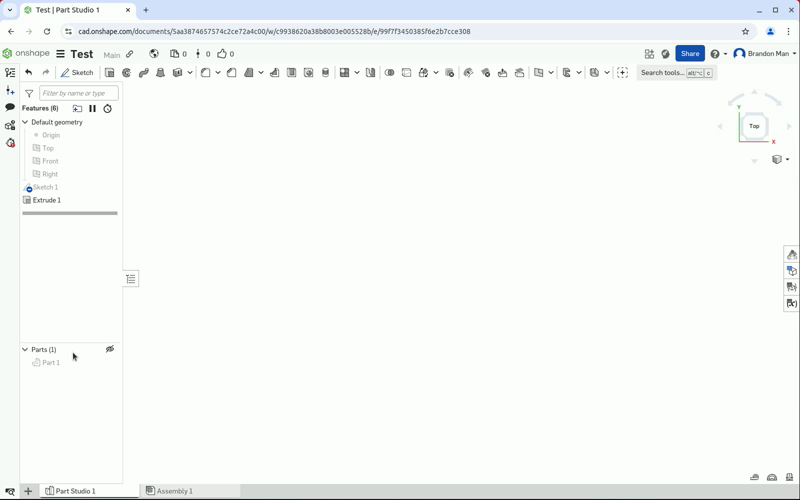
key(up)
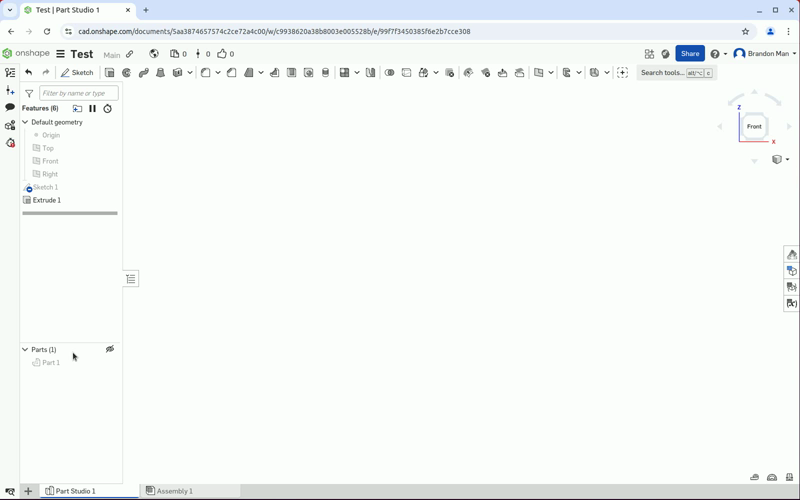
key_up(shift)
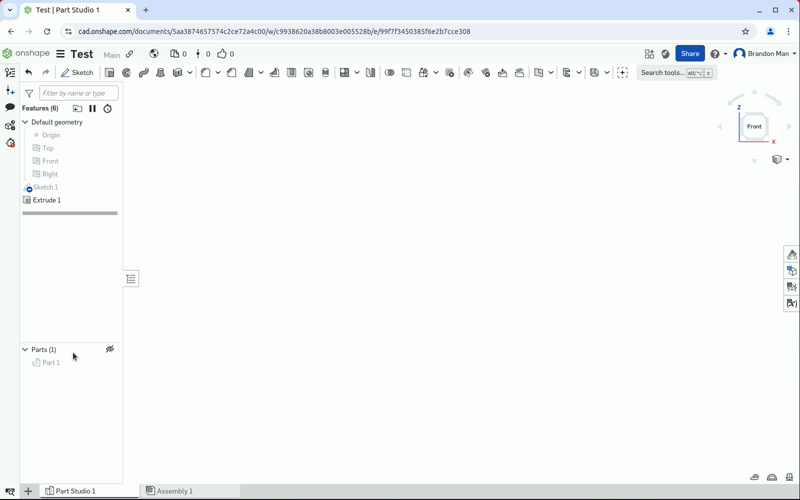
key(space)
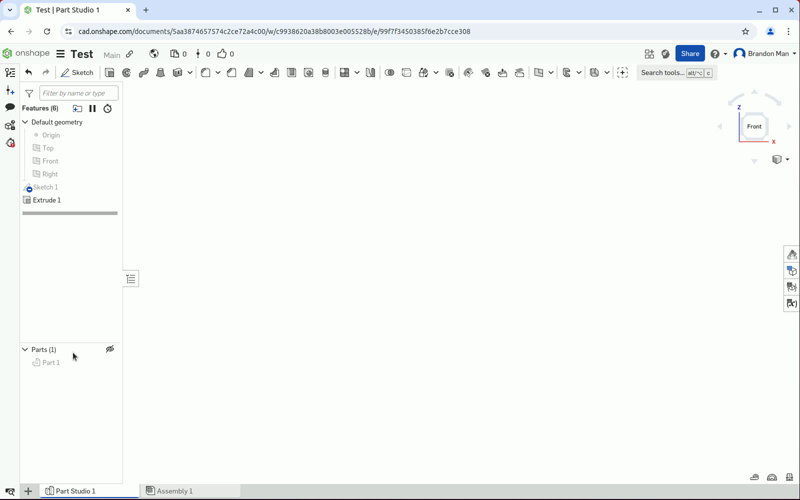
key_down(shift)
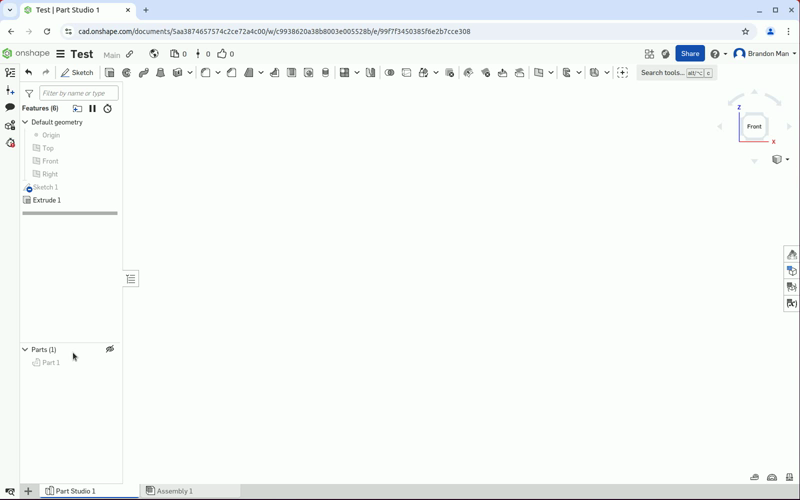
key(left)
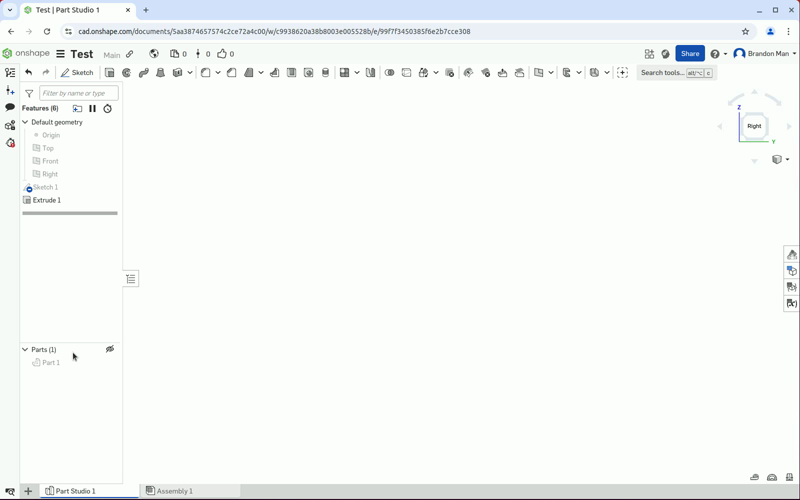
key_up(shift)
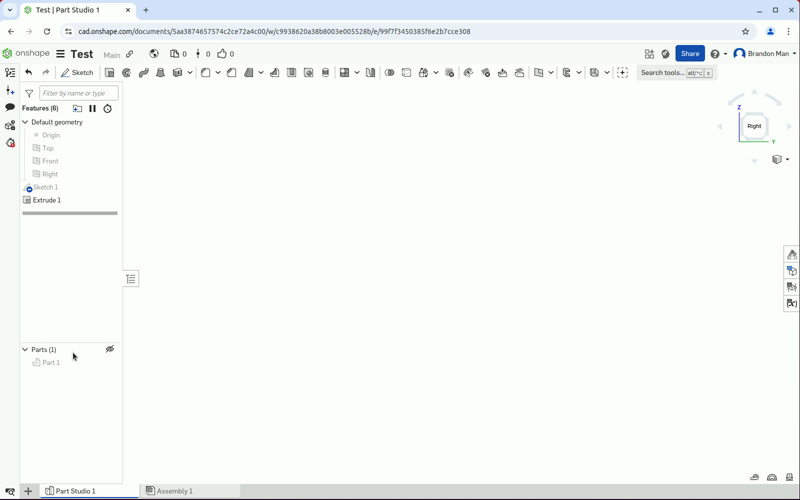
mouse_move(73, 352)
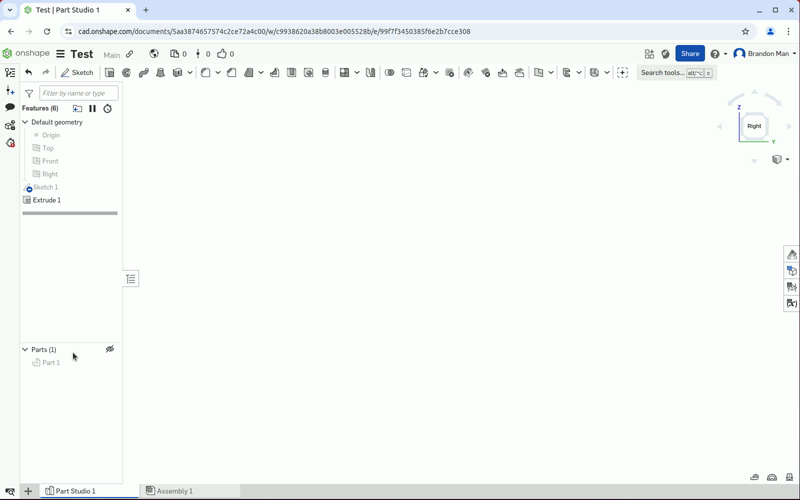
key(shift+y)
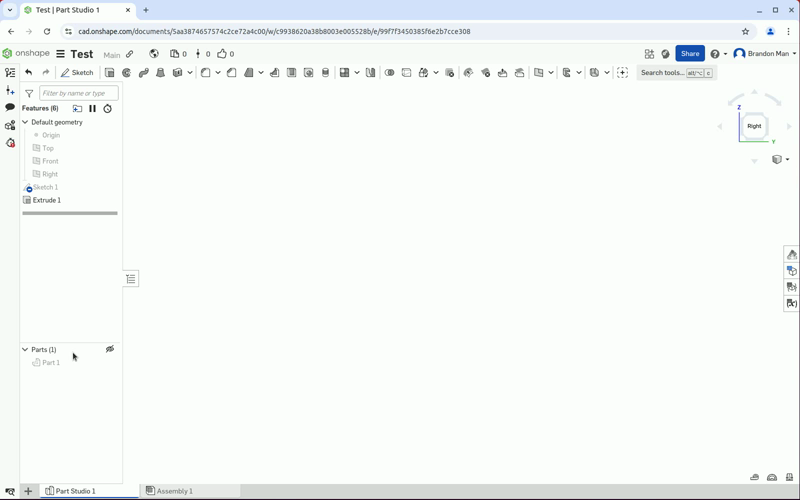
key(shift+s)
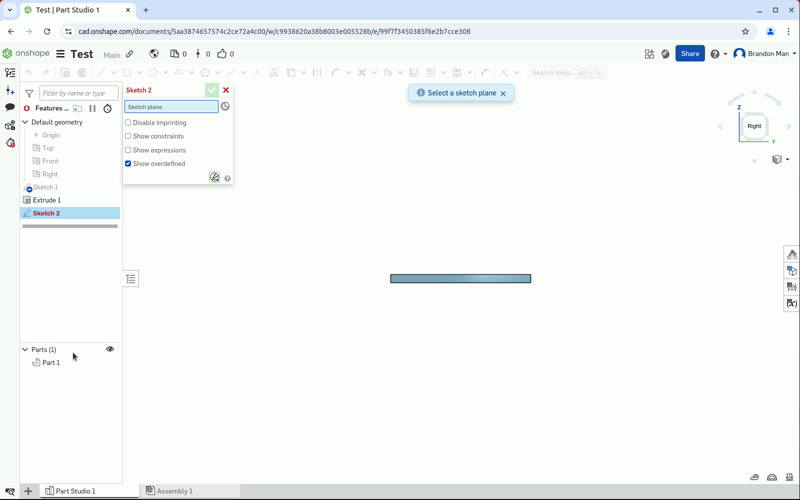
mouse_move(73, 176)
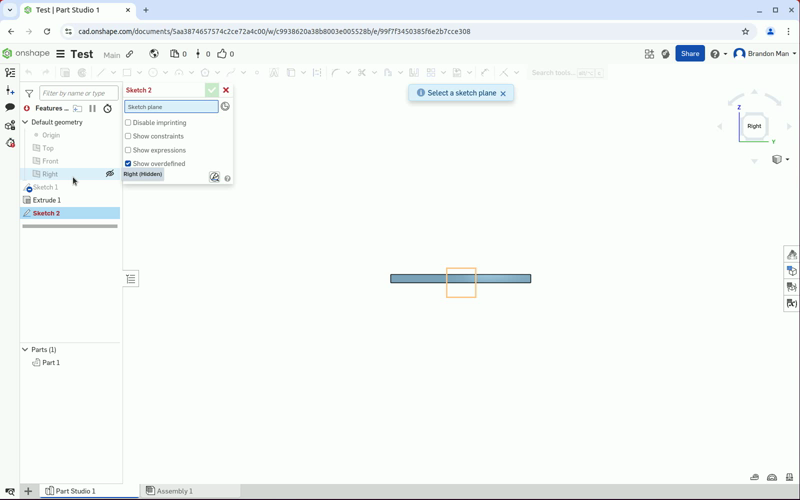
click(73, 176)
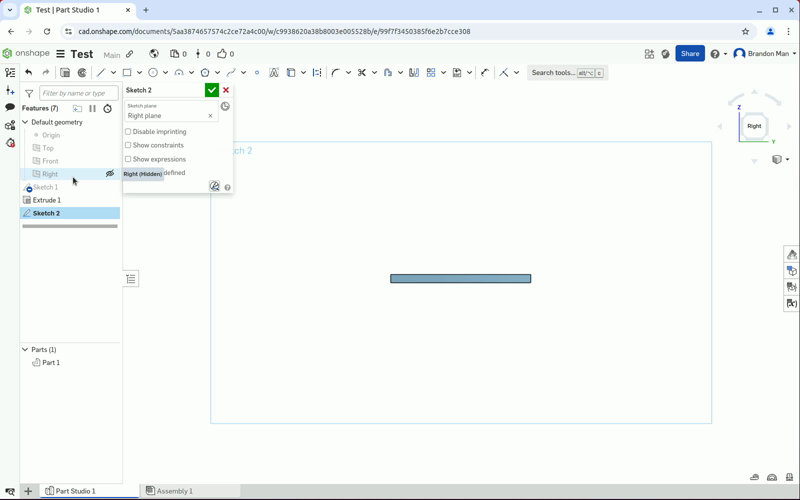
mouse_move(73, 352)
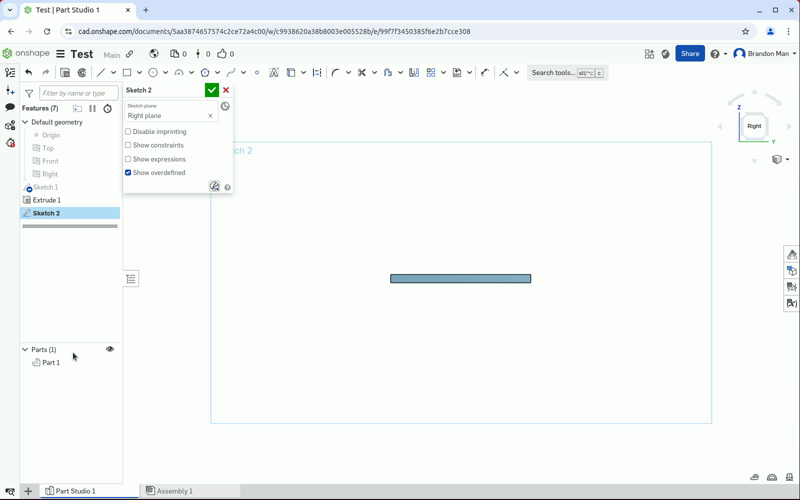
key(y)
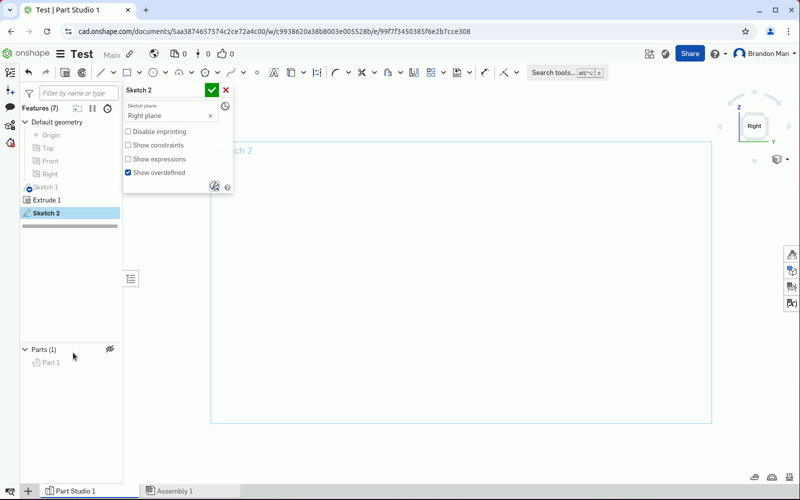
key(l)
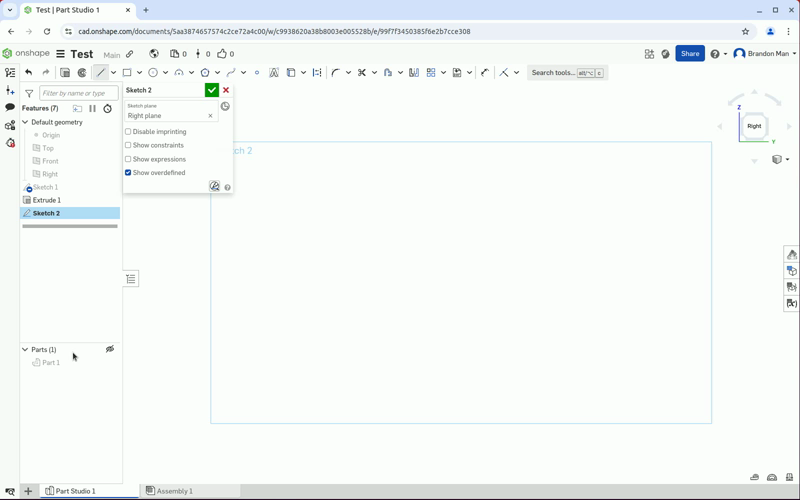
key_down(shift)
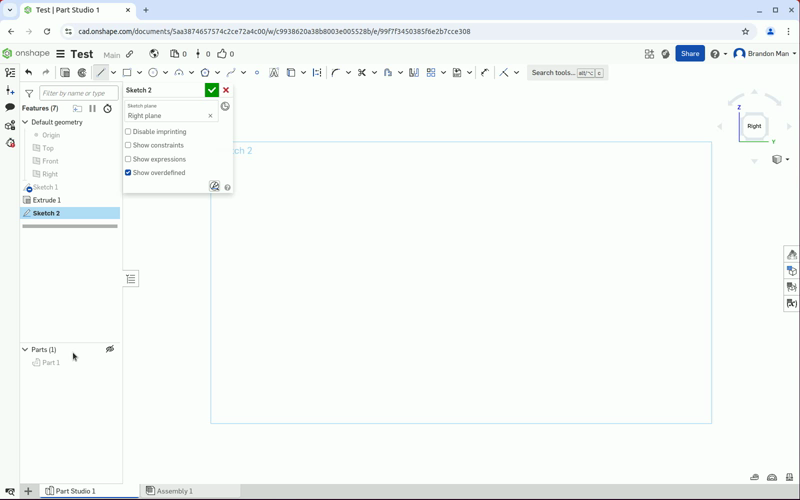
mouse_move(390, 274)
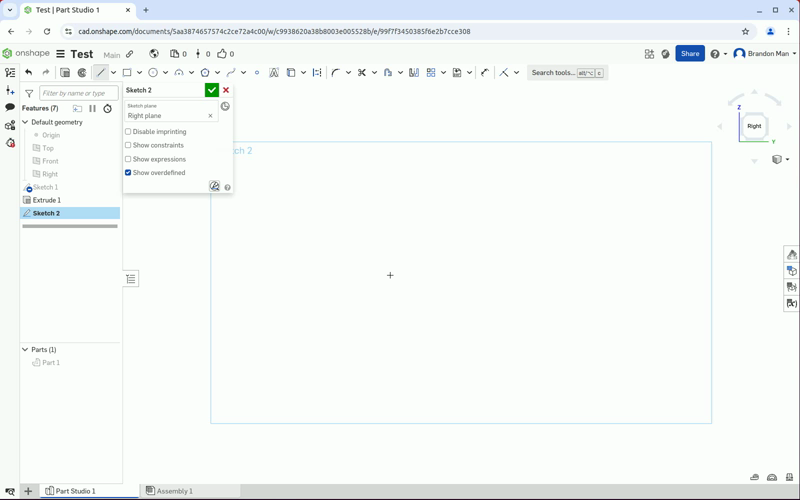
click(390, 274)
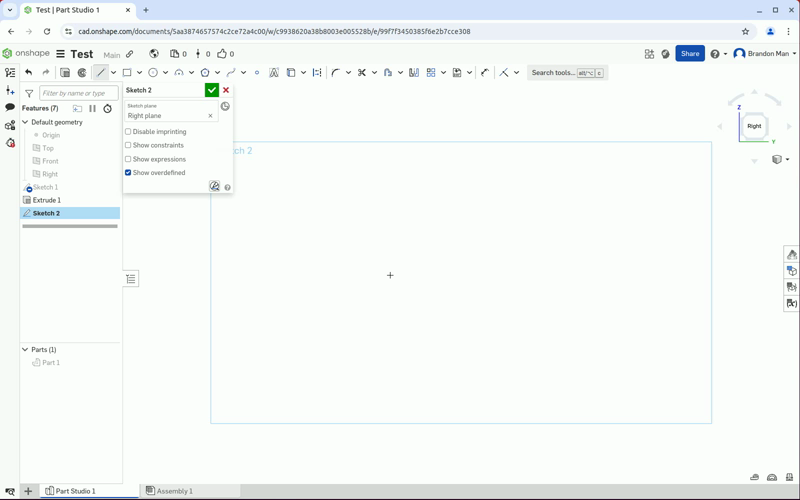
key_up(shift)
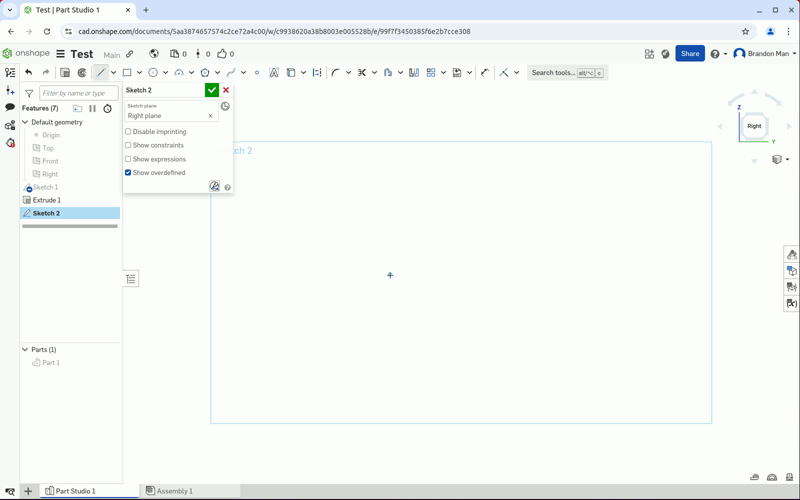
key_down(shift)
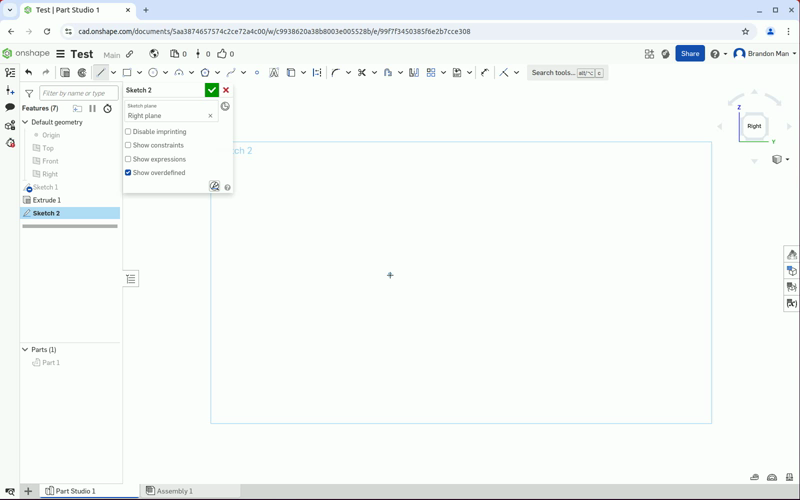
mouse_move(420, 274)
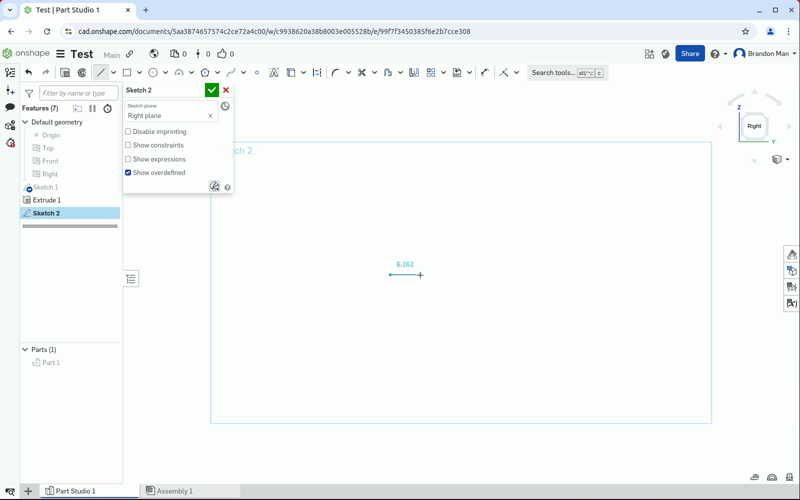
mouse_move(403, 274)
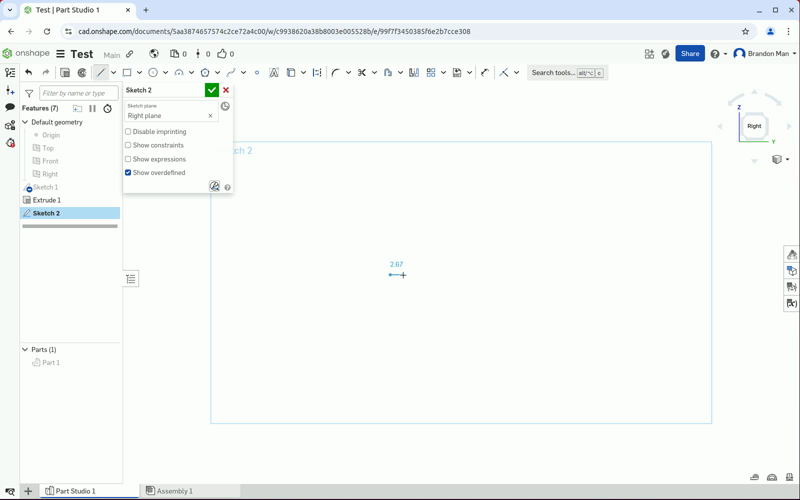
click(403, 274)
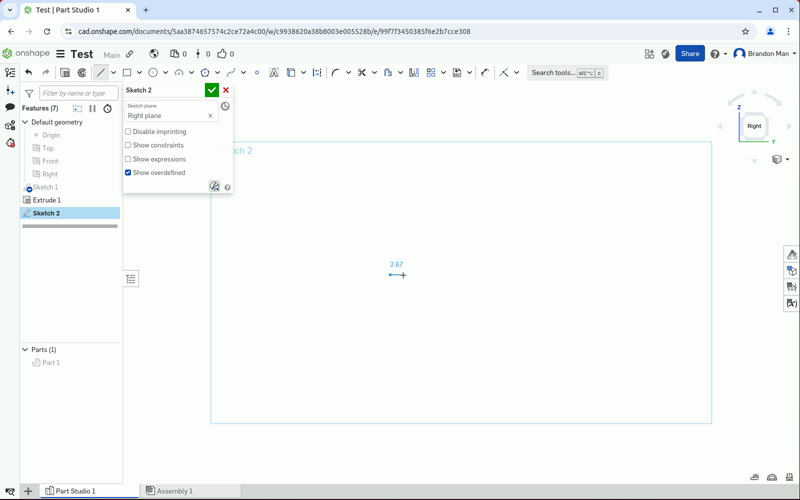
key_up(shift)
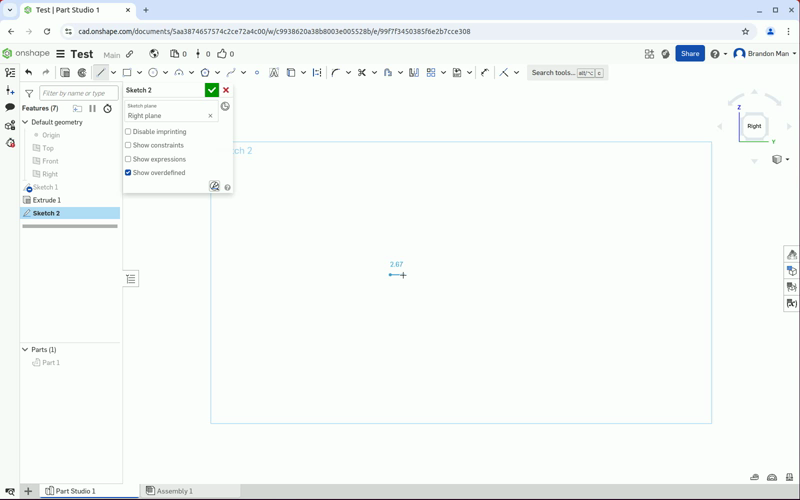
key_down(shift)
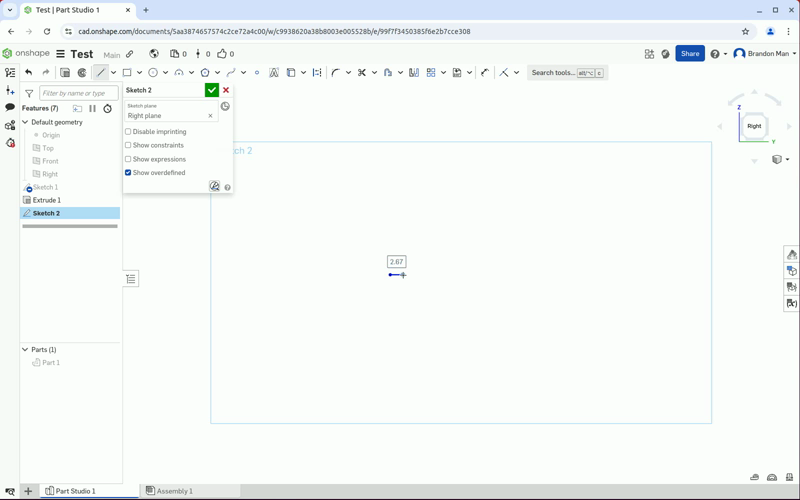
mouse_move(433, 274)
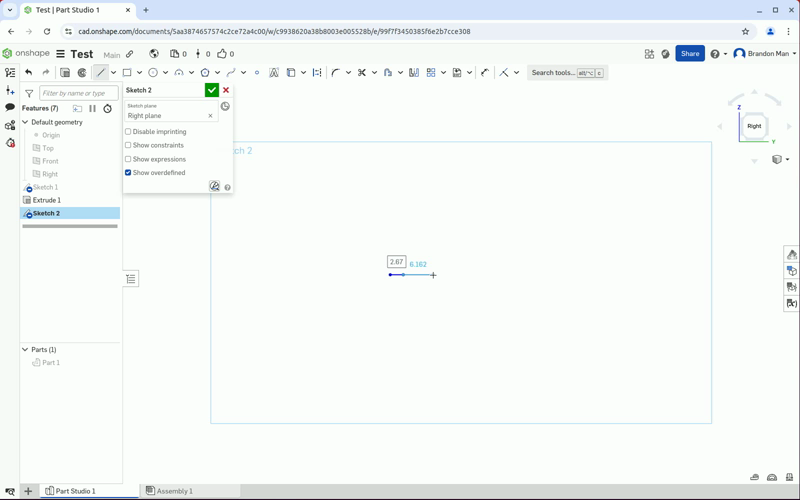
mouse_move(403, 265)
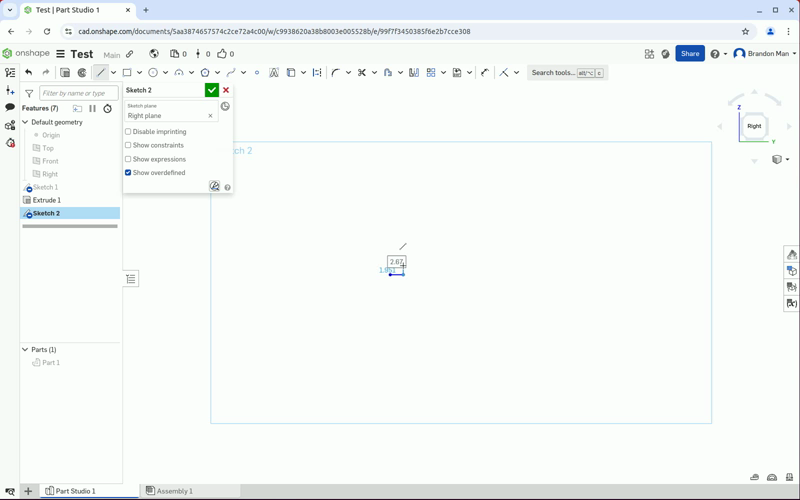
click(403, 265)
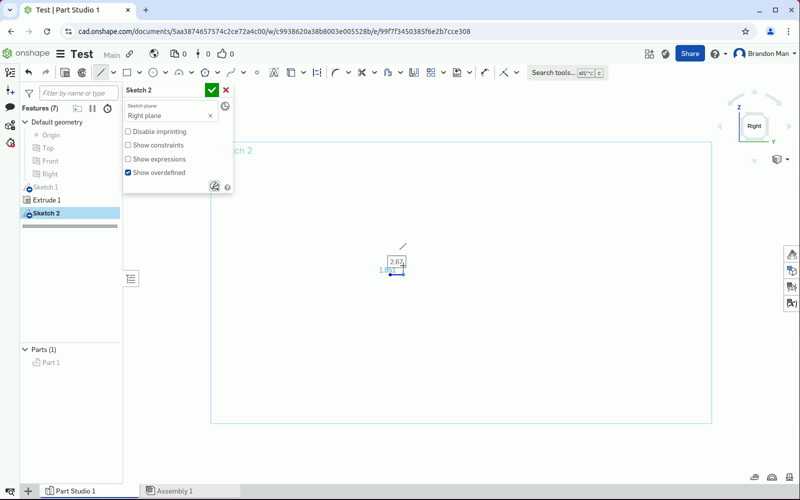
key_up(shift)
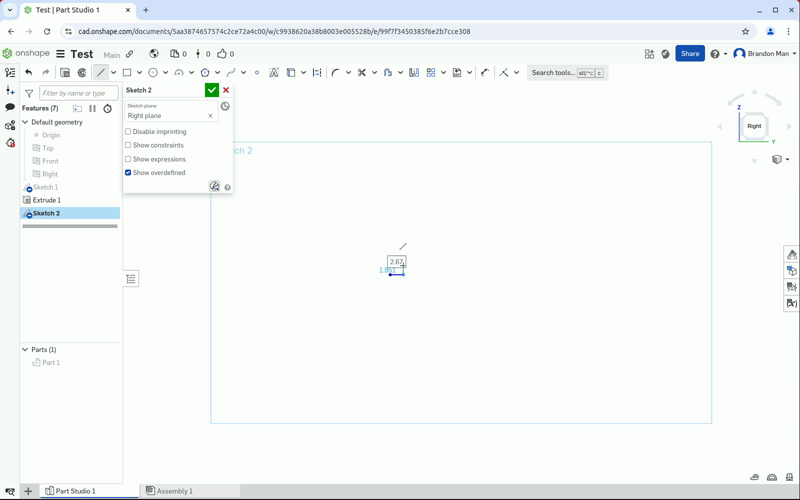
mouse_move(433, 265)
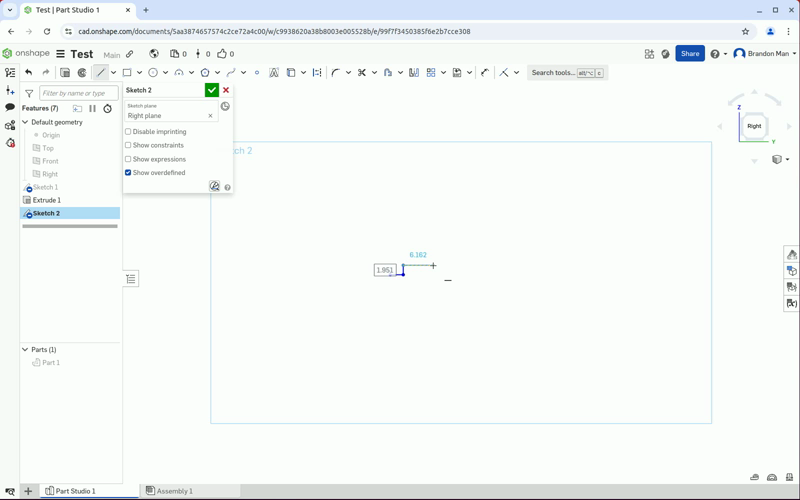
key_down(shift)
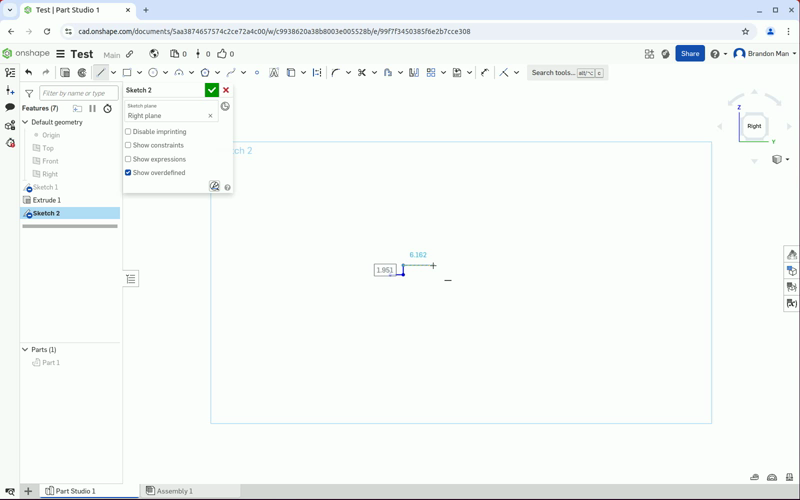
mouse_move(390, 274)
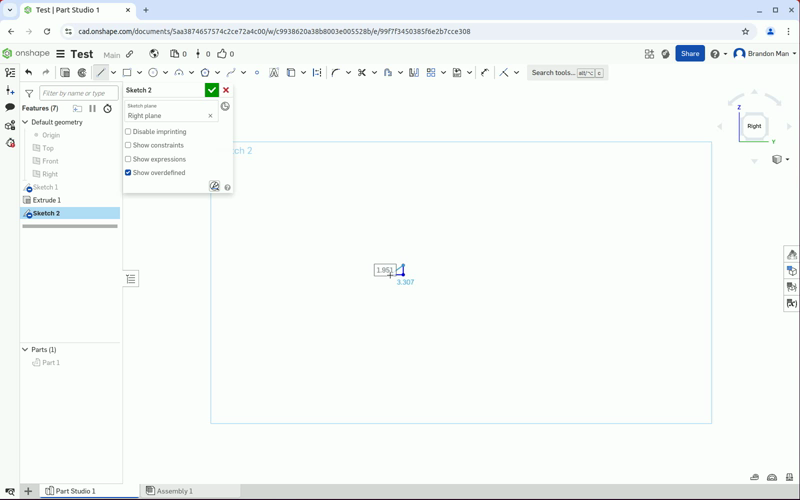
key_up(shift)
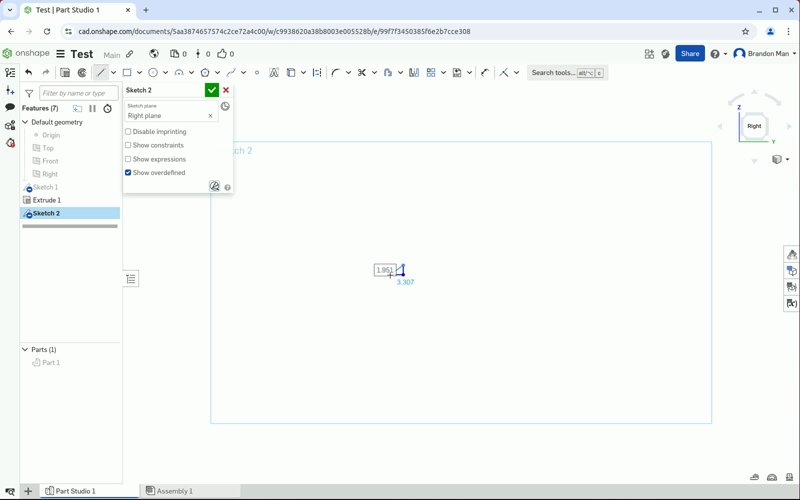
click(390, 274)
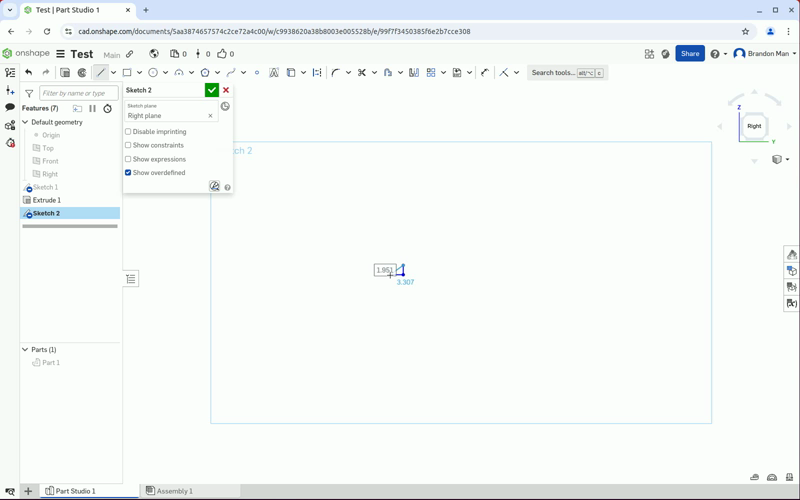
key(esc)
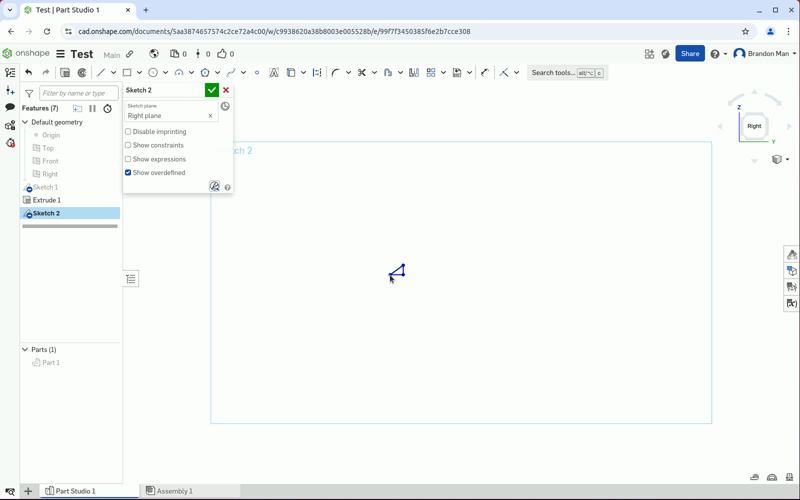
mouse_move(397, 269)
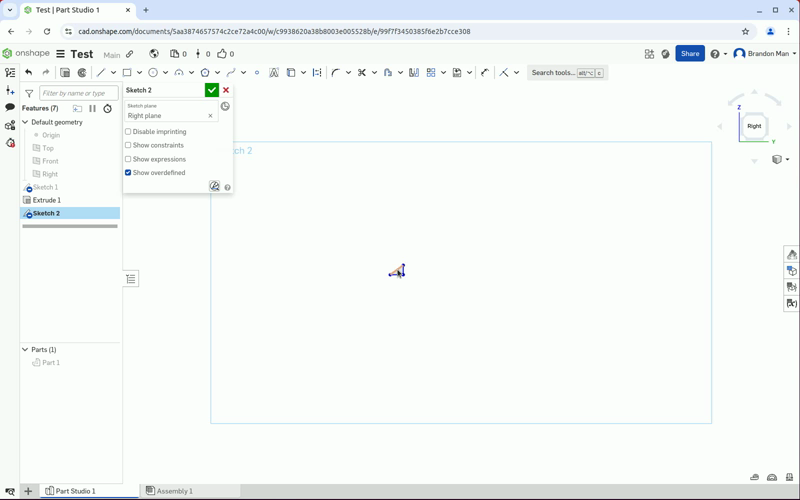
scroll(6)
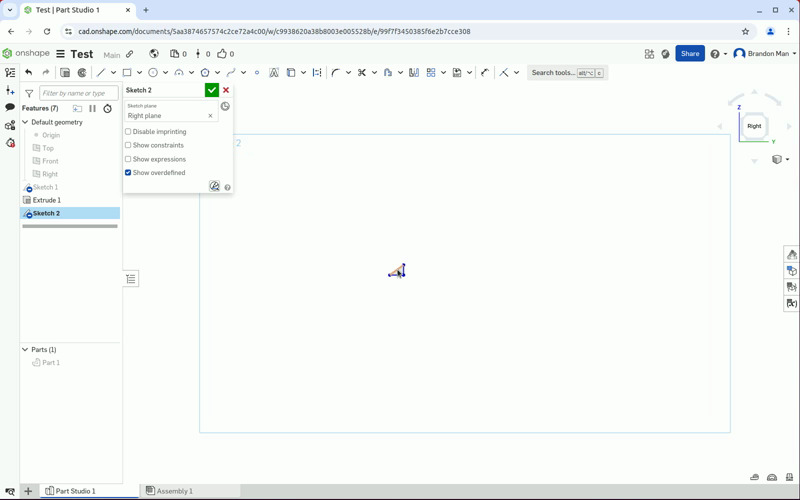
scroll(6)
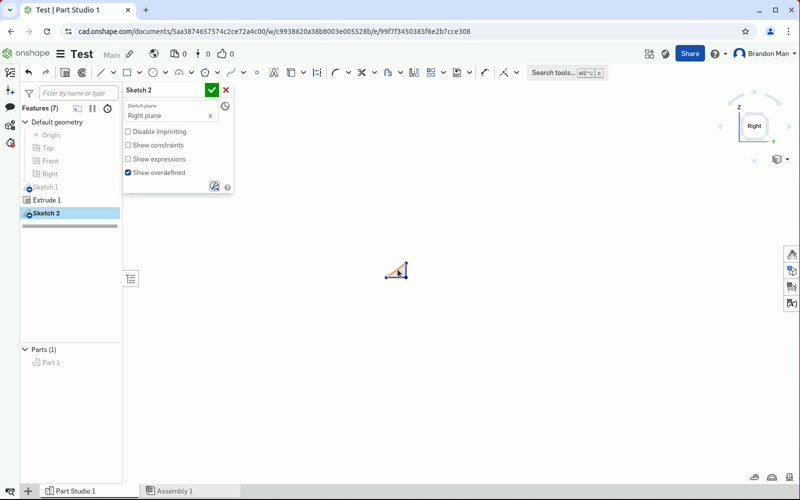
scroll(6)
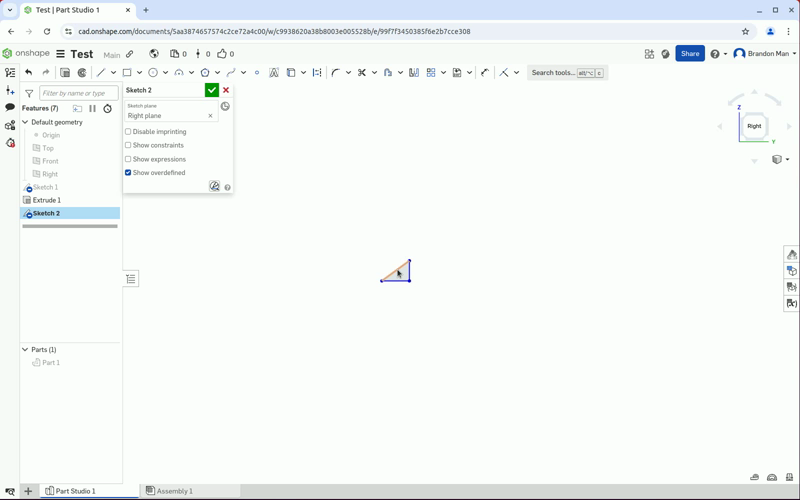
scroll(6)
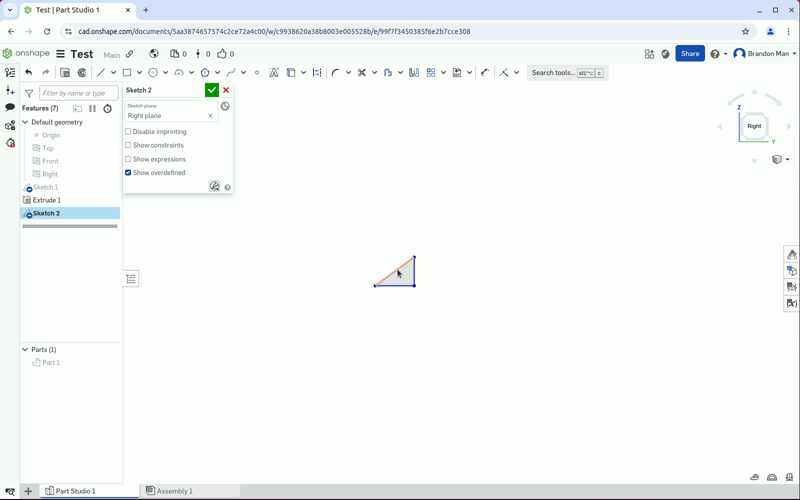
scroll(6)
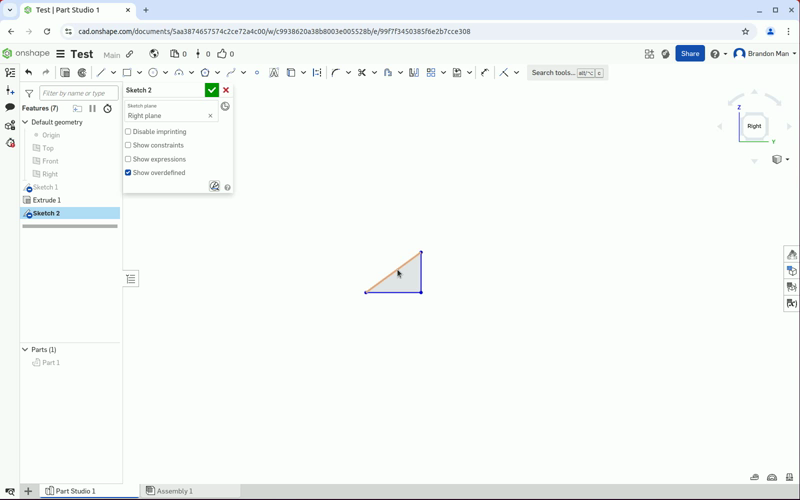
scroll(6)
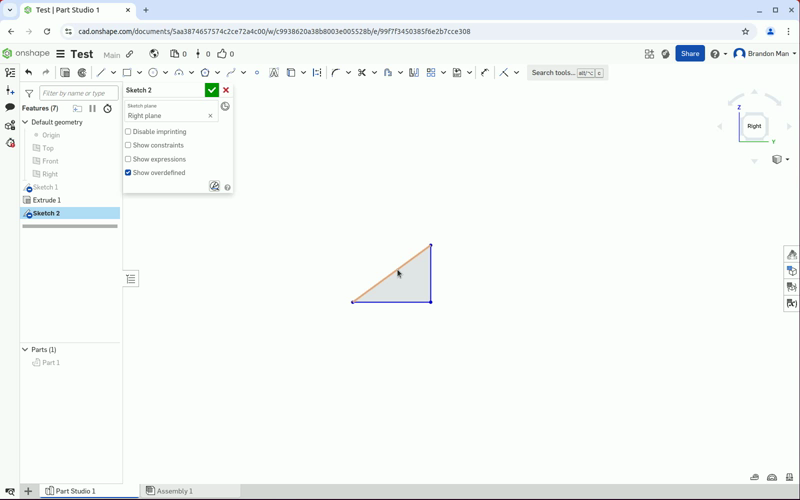
scroll(6)
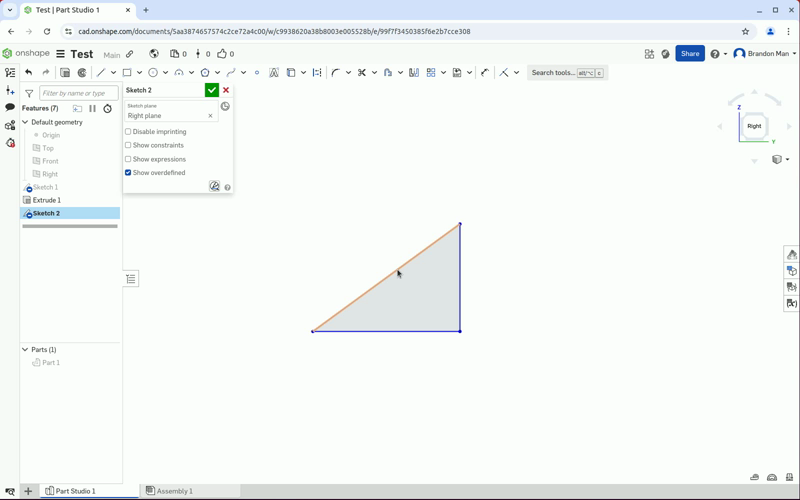
click(397, 269)
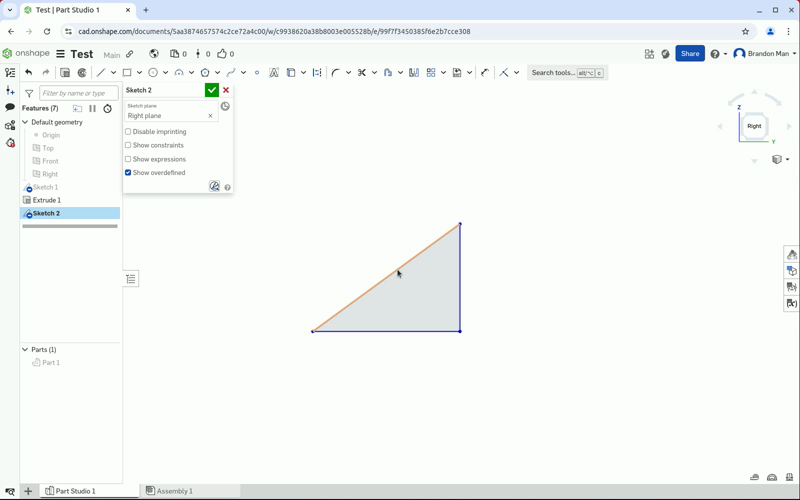
scroll(-6)
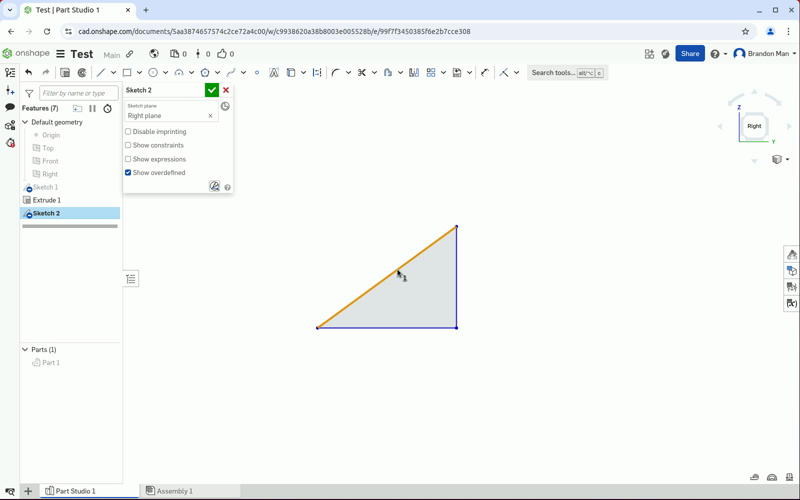
scroll(-6)
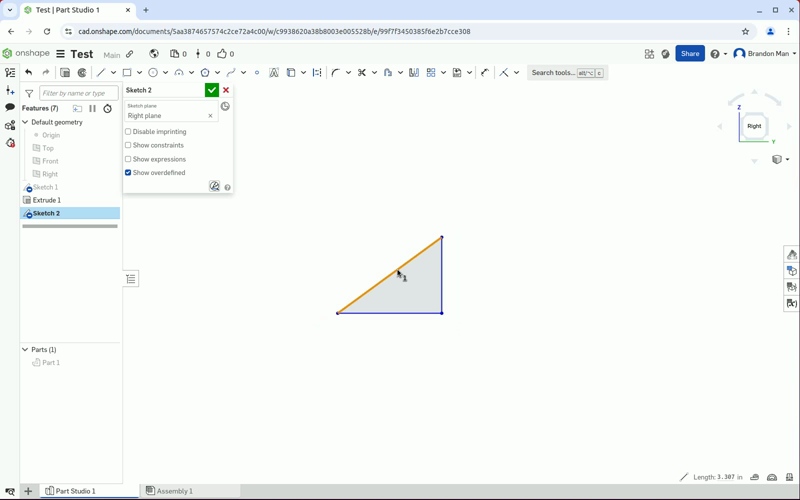
scroll(-6)
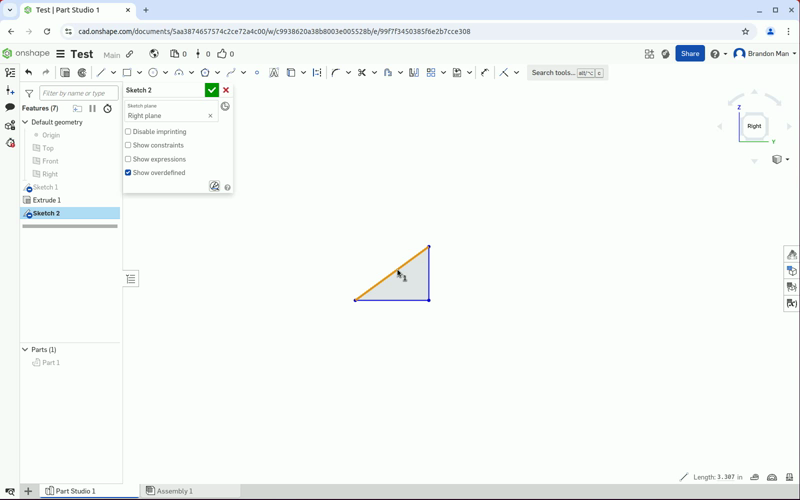
scroll(-6)
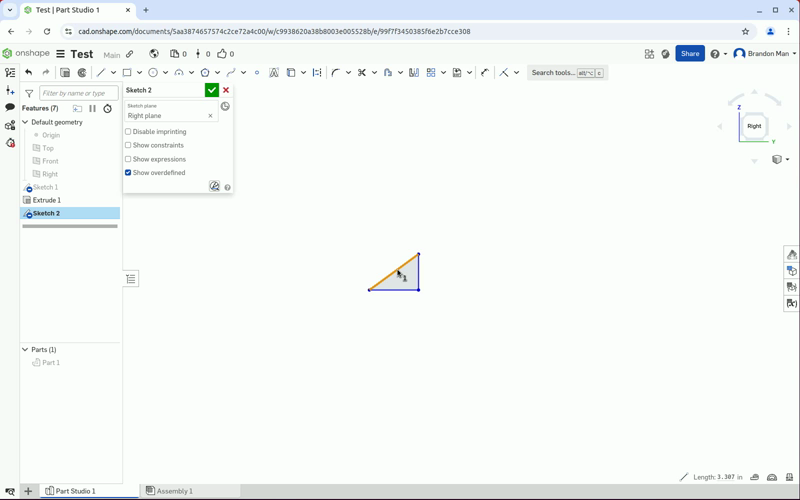
scroll(-6)
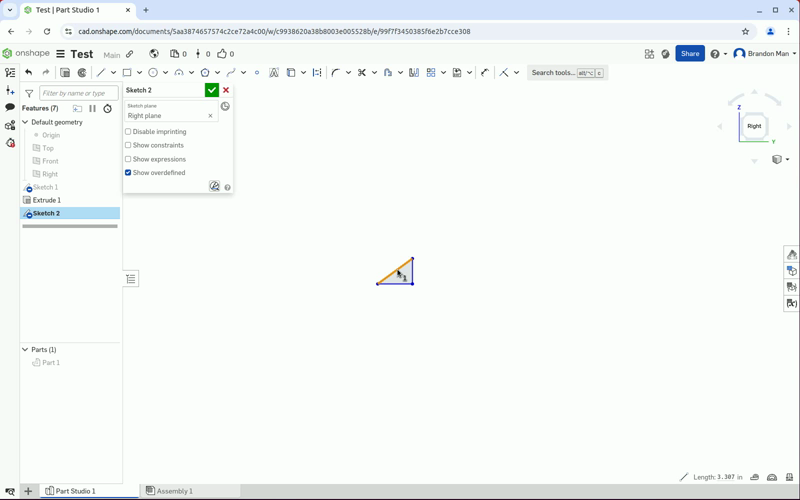
scroll(-6)
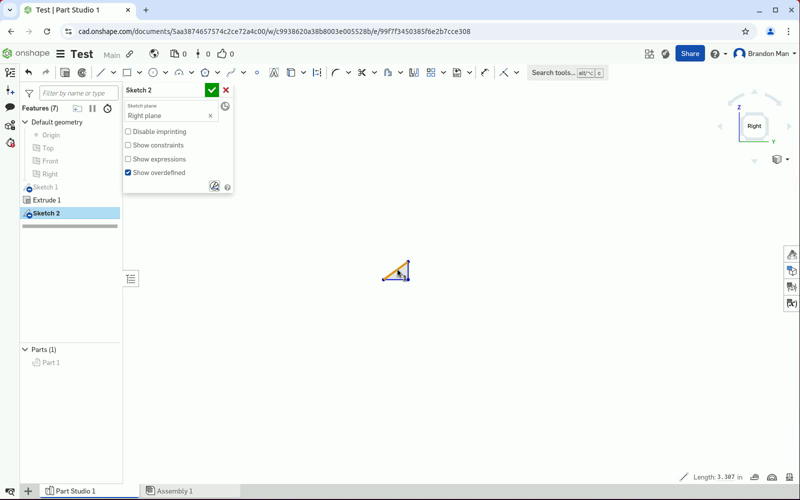
scroll(-6)
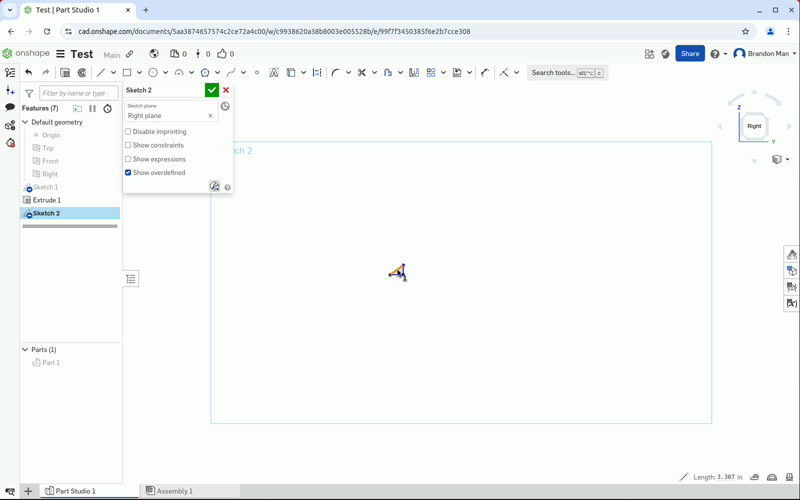
mouse_move(73, 352)
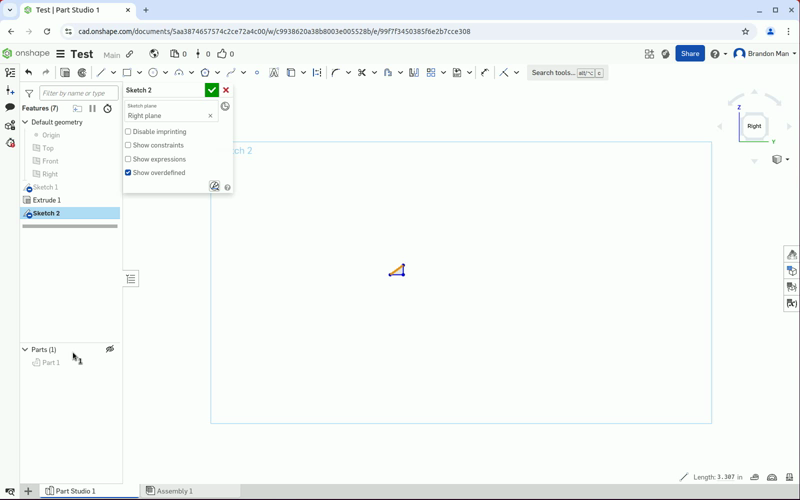
key(shift+y)
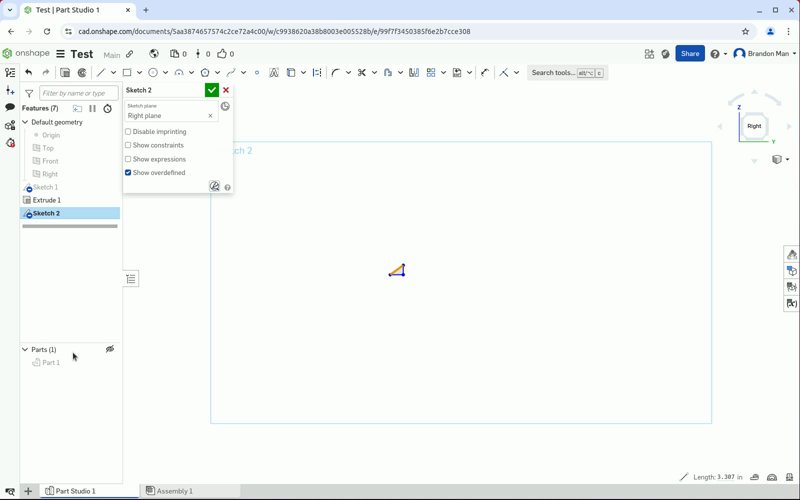
key(shift+e)
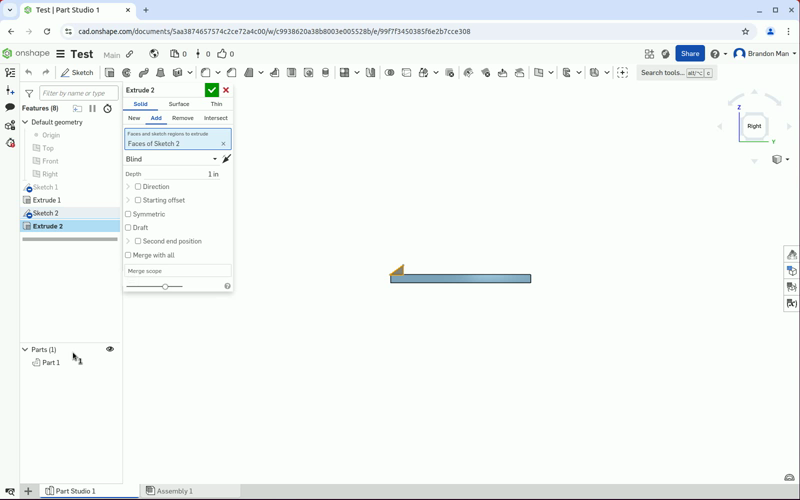
mouse_move(143, 106)
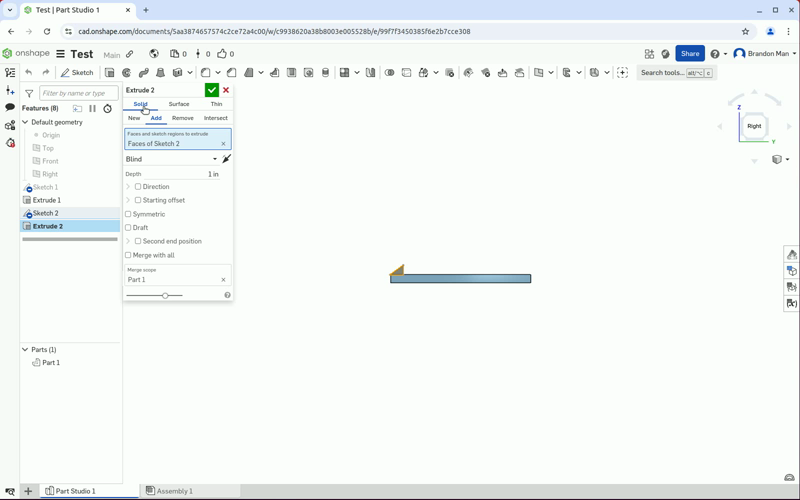
click(143, 106)
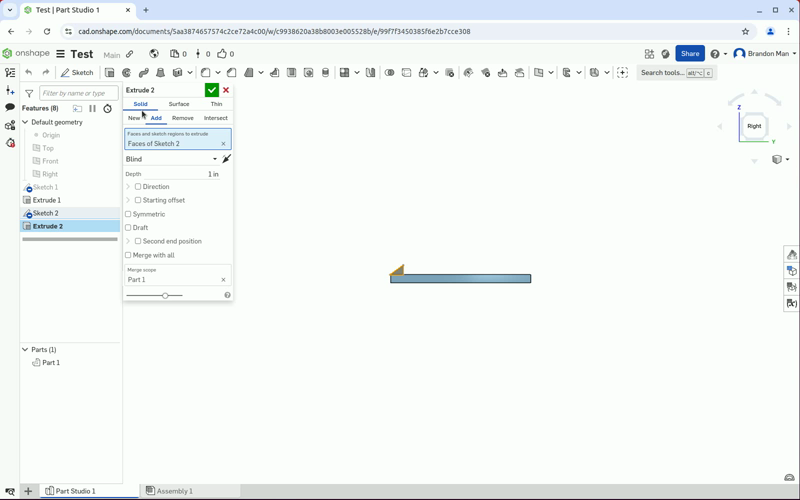
mouse_move(137, 120)
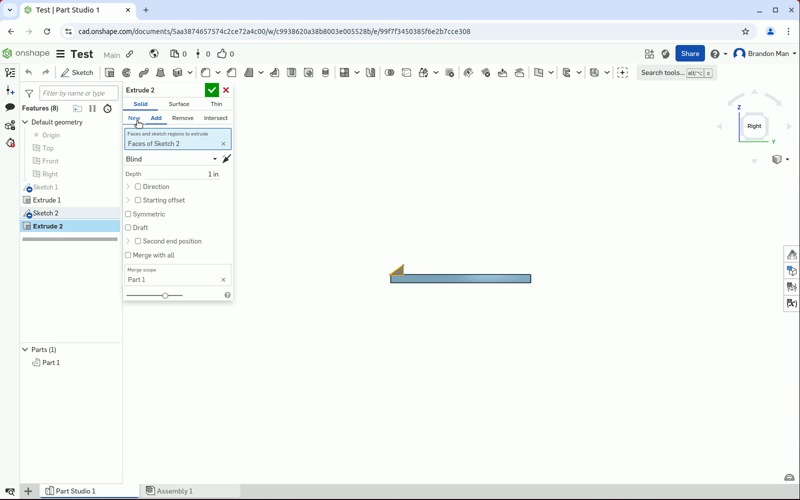
click(137, 120)
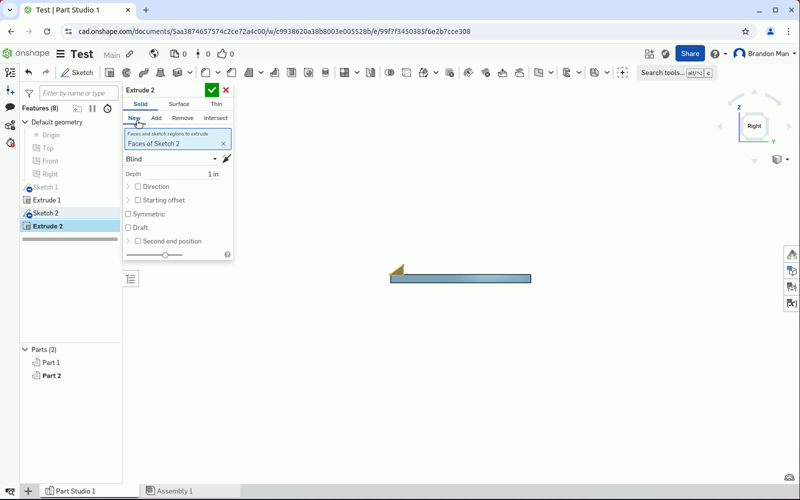
key(tab, 4)
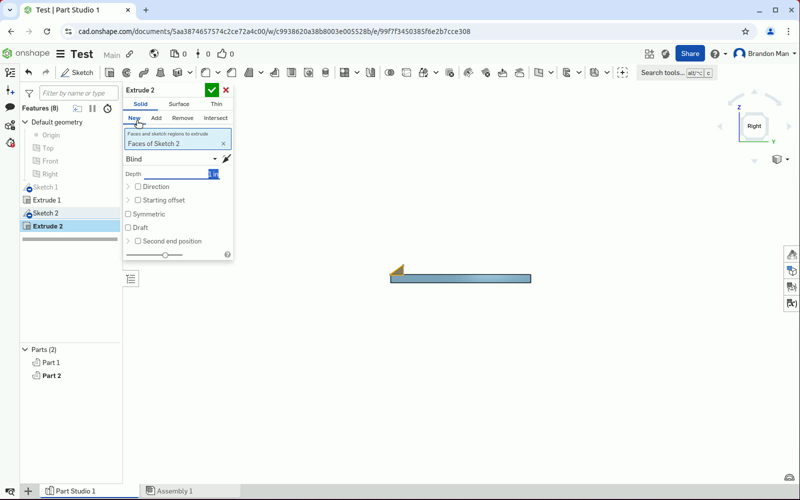
text(24.552)
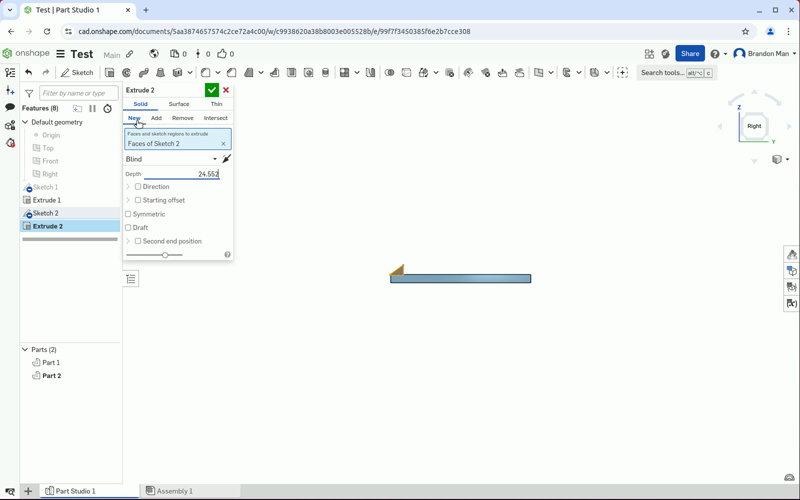
key(tab, 3)
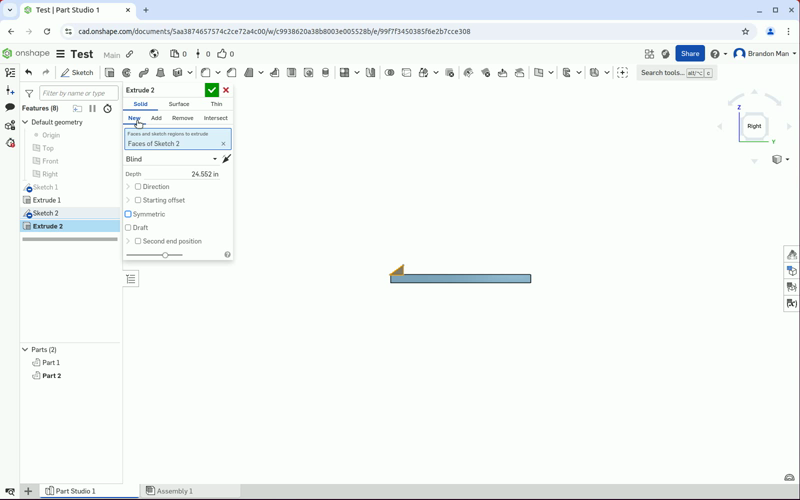
key(space)
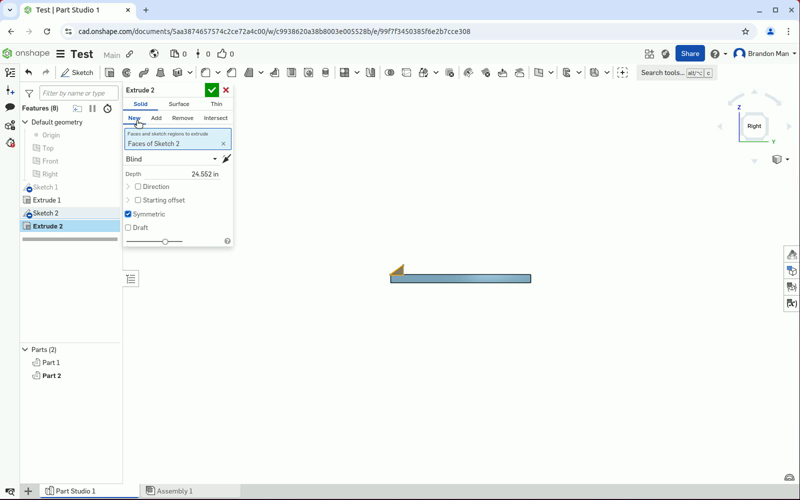
key(enter)
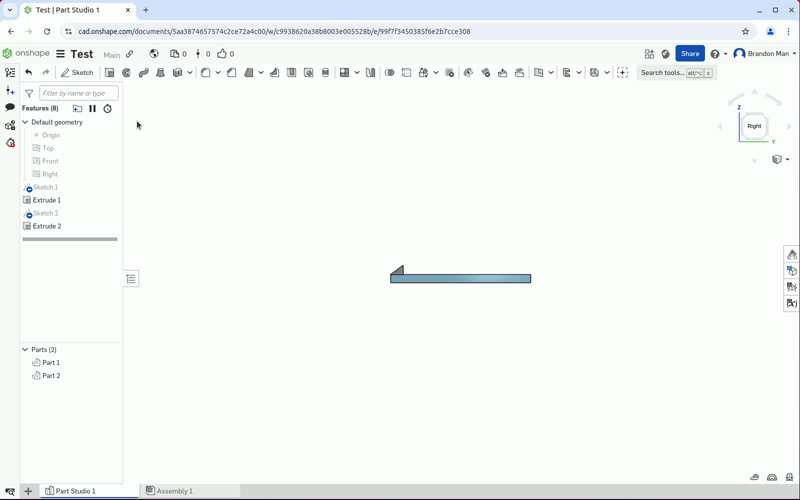
key(shift+h)
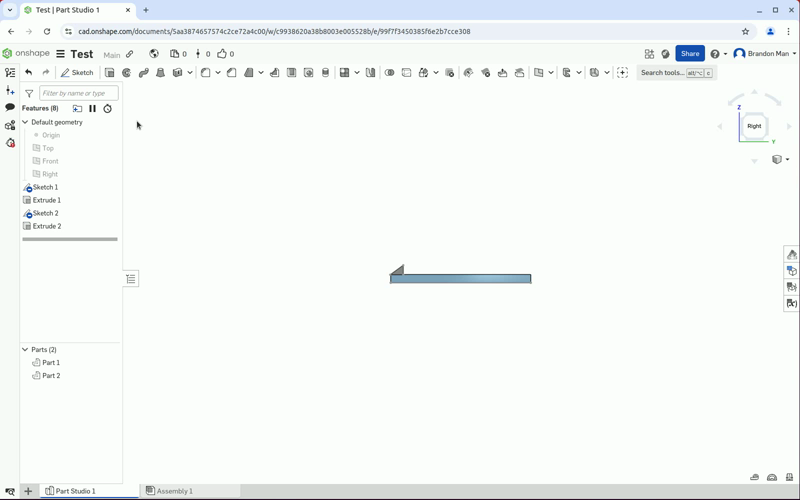
key(shift+h)
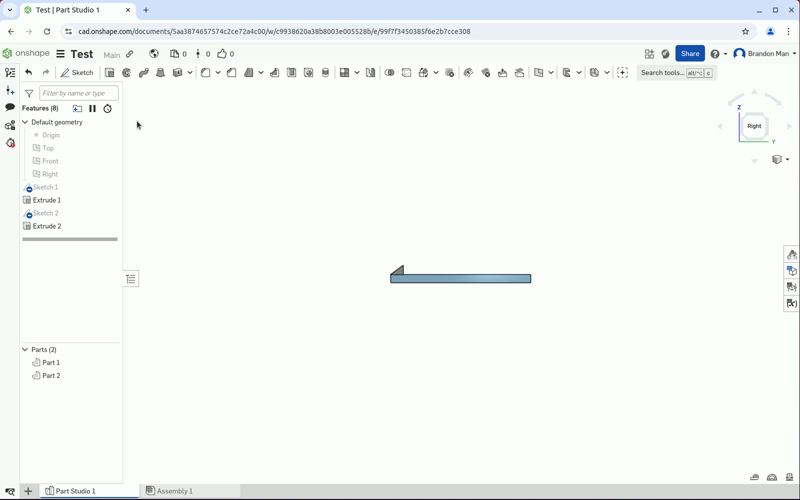
mouse_move(73, 189)
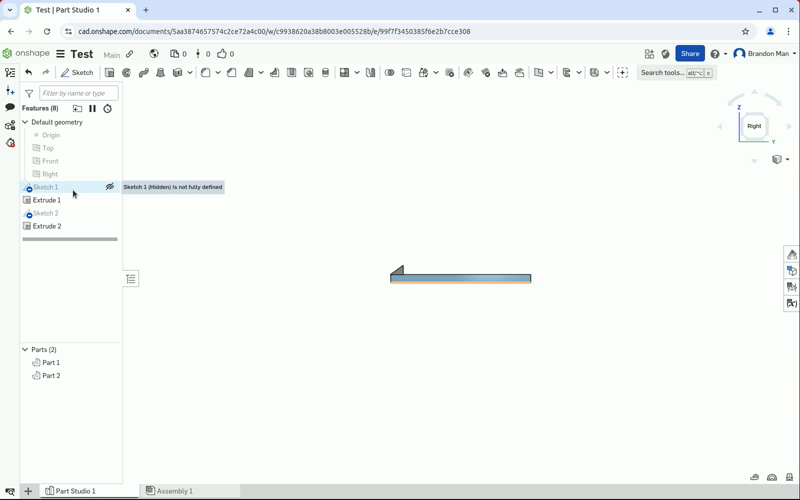
click(73, 189)
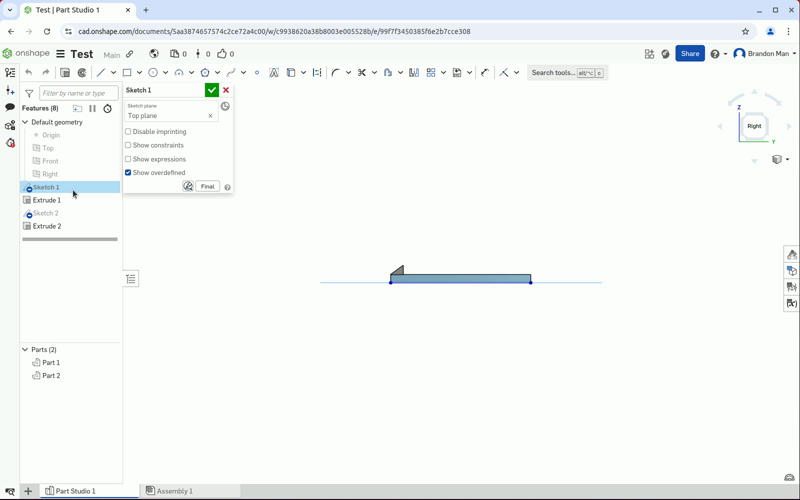
mouse_move(229, 92)
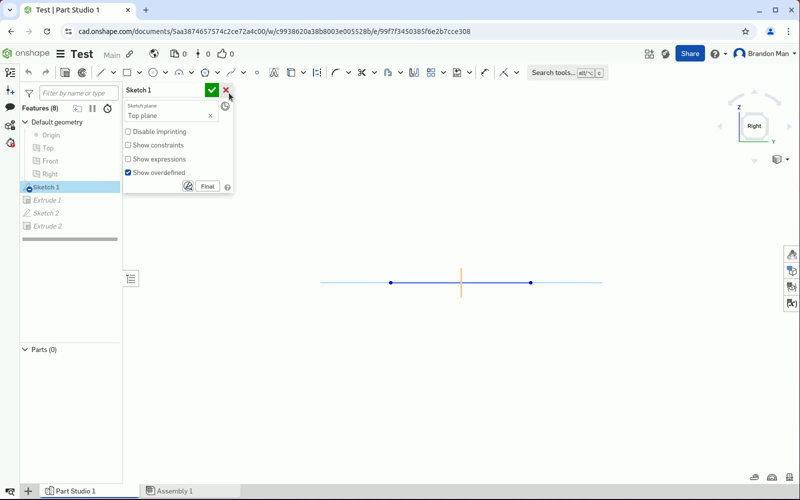
click(229, 92)
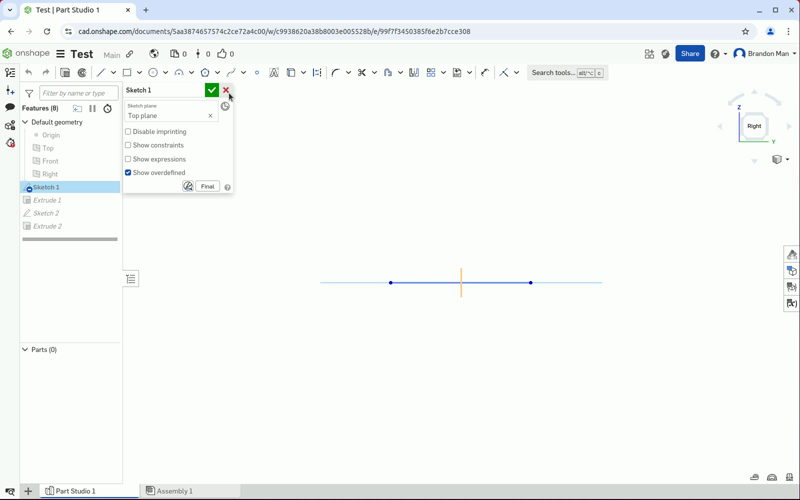
key(shift+s)
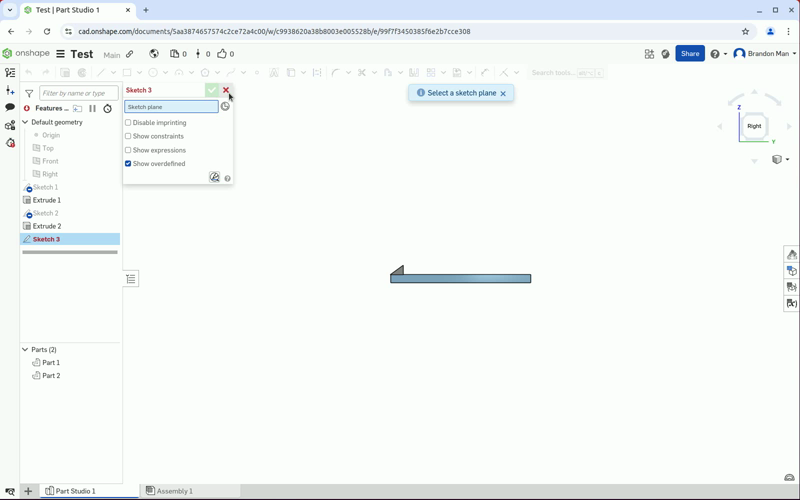
mouse_move(73, 176)
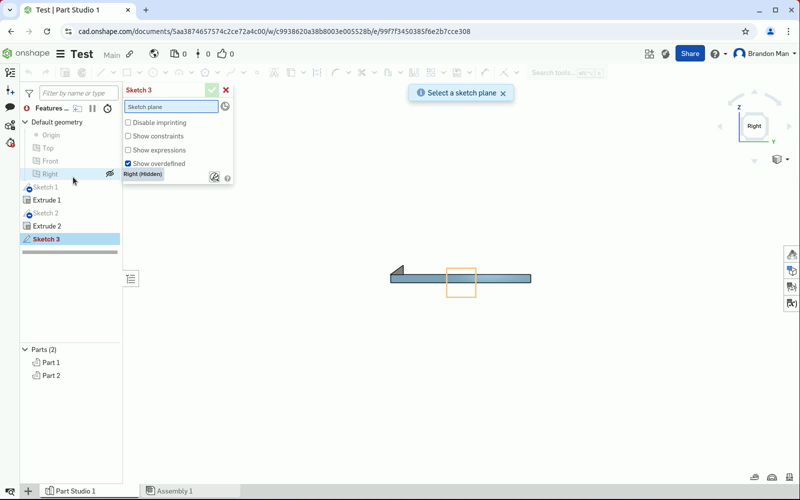
click(73, 176)
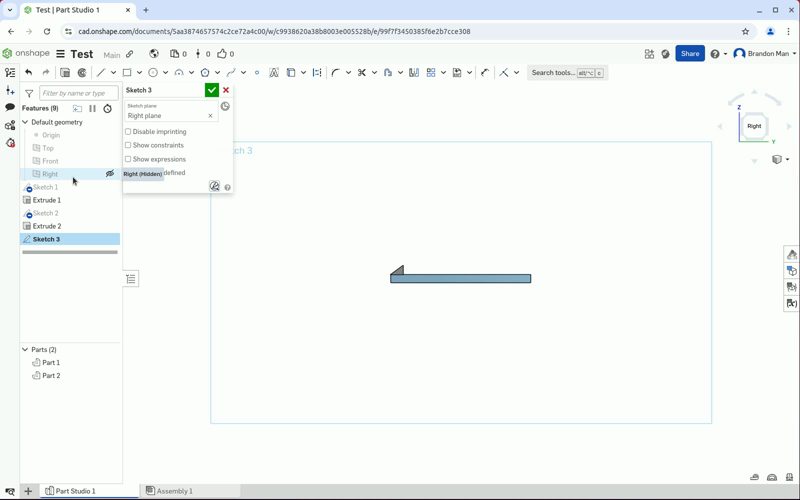
mouse_move(73, 352)
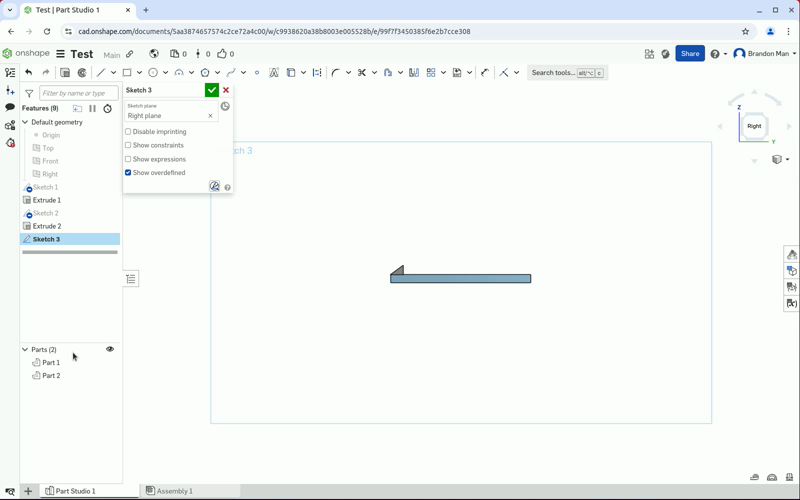
key(y)
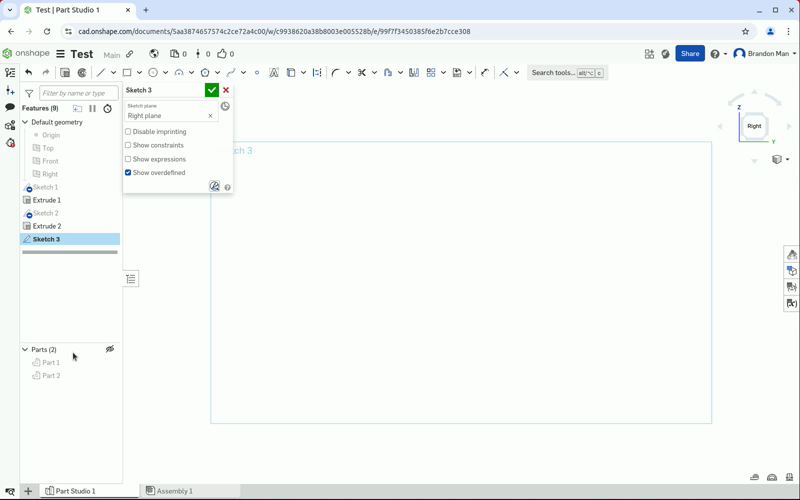
key(l)
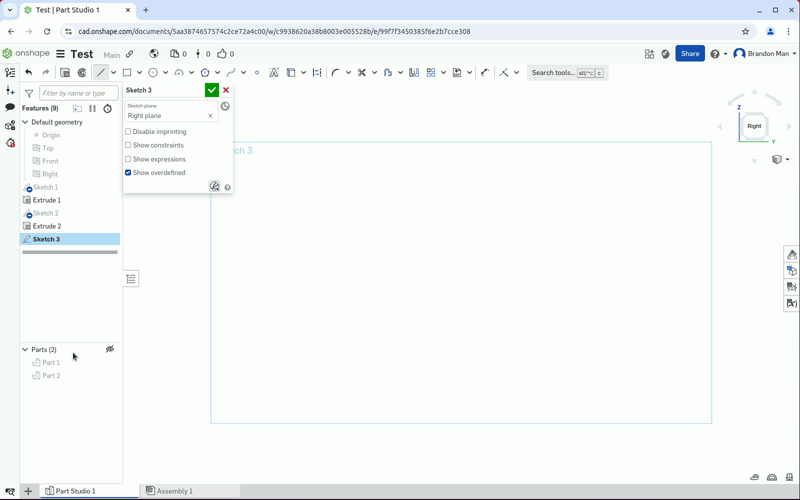
key_down(shift)
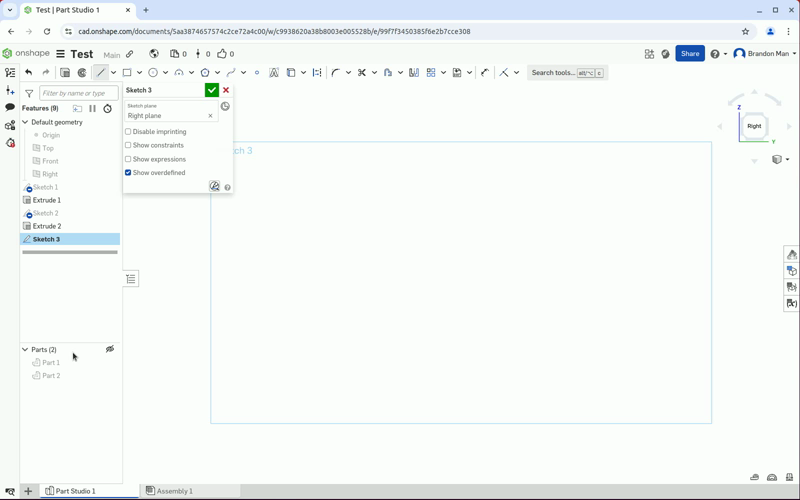
mouse_move(390, 315)
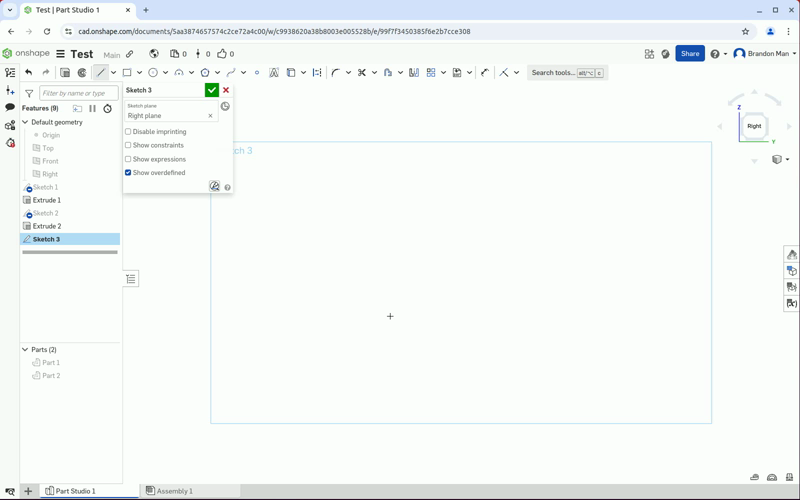
click(390, 315)
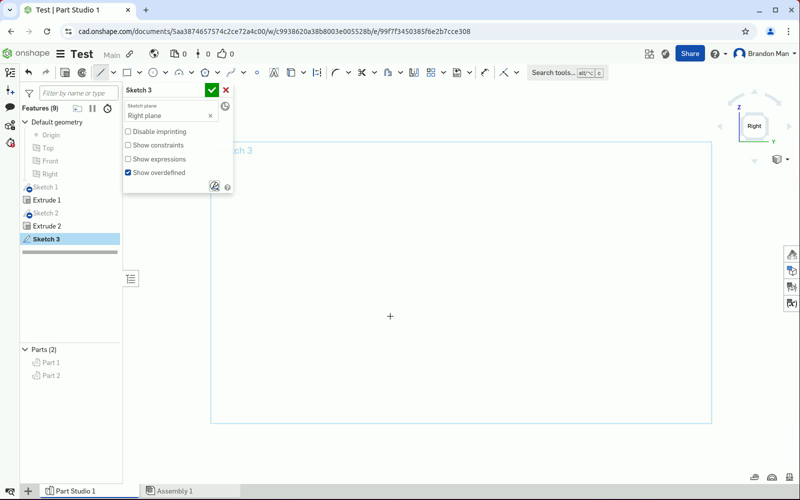
key_up(shift)
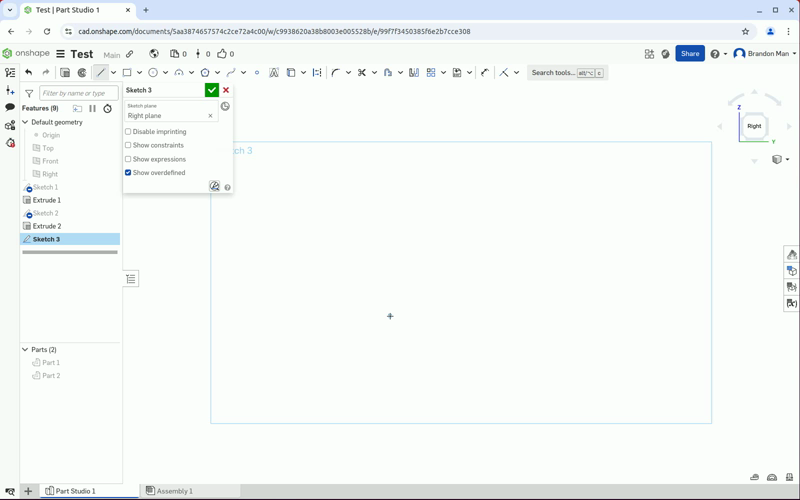
key_down(shift)
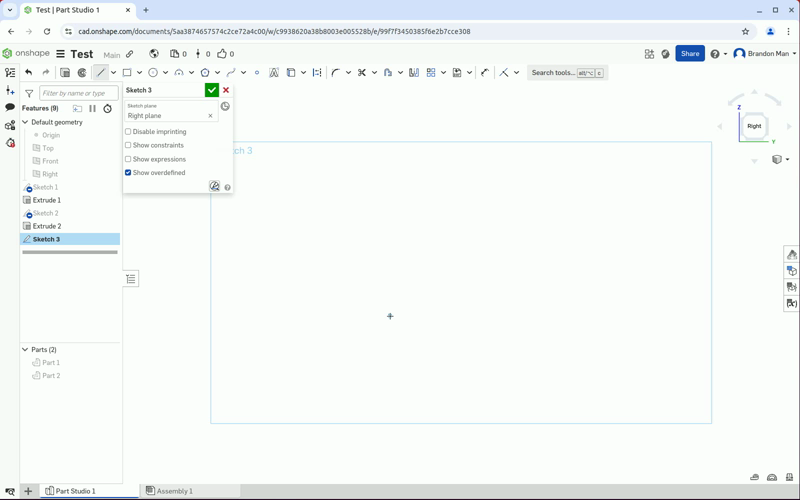
mouse_move(572, 315)
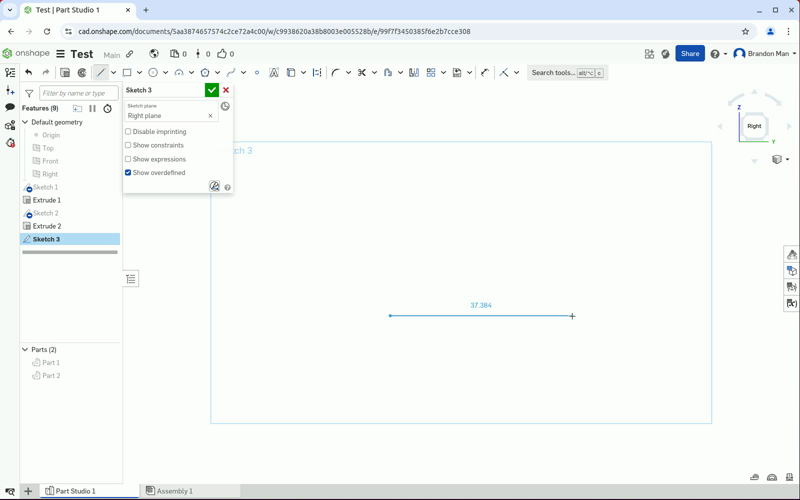
click(572, 315)
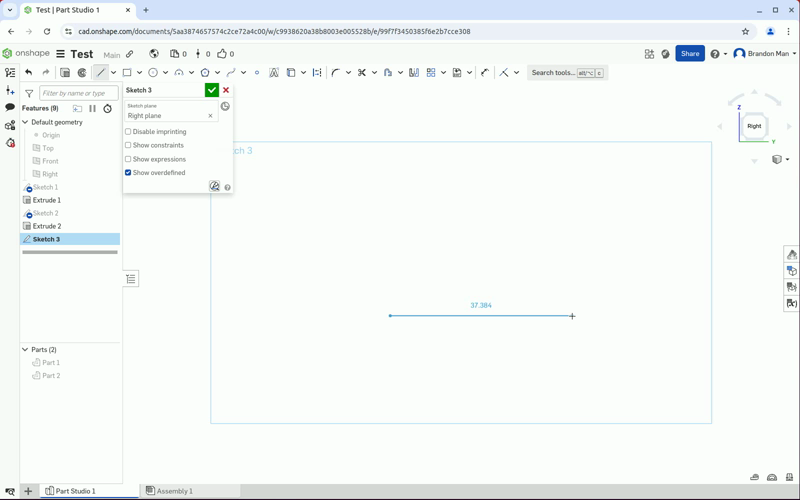
key_up(shift)
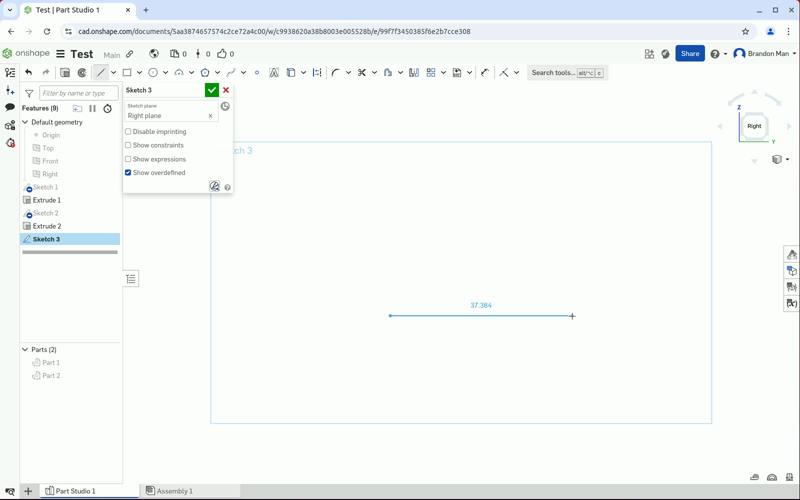
key_down(shift)
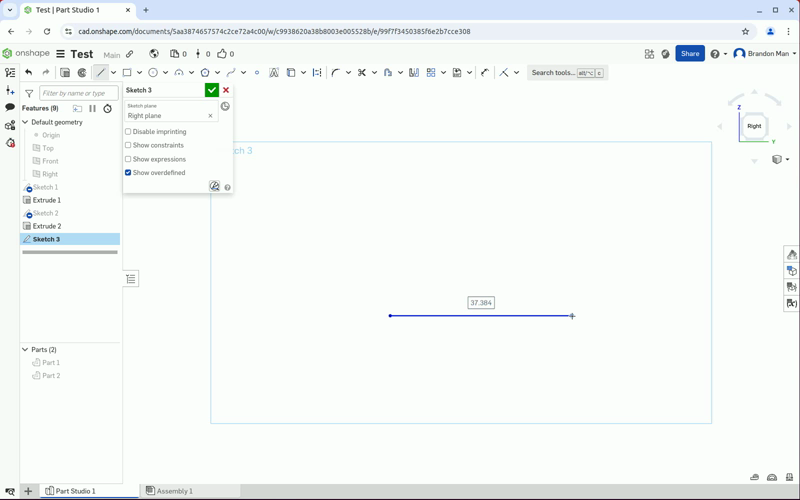
mouse_move(589, 315)
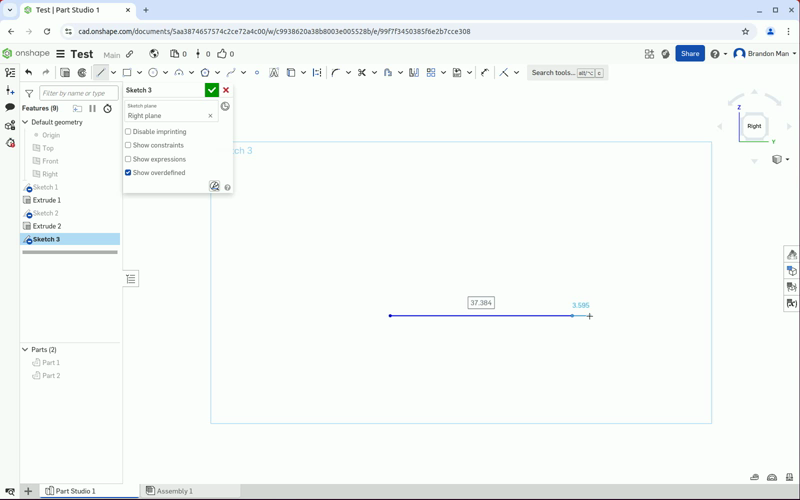
mouse_move(572, 304)
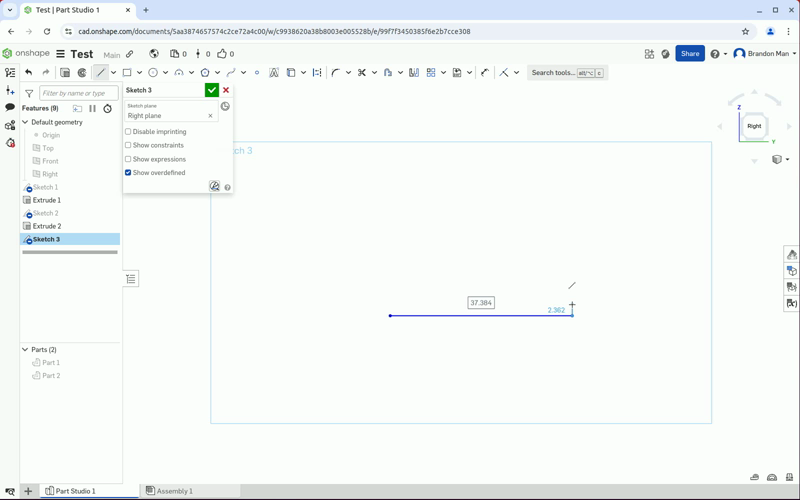
click(572, 304)
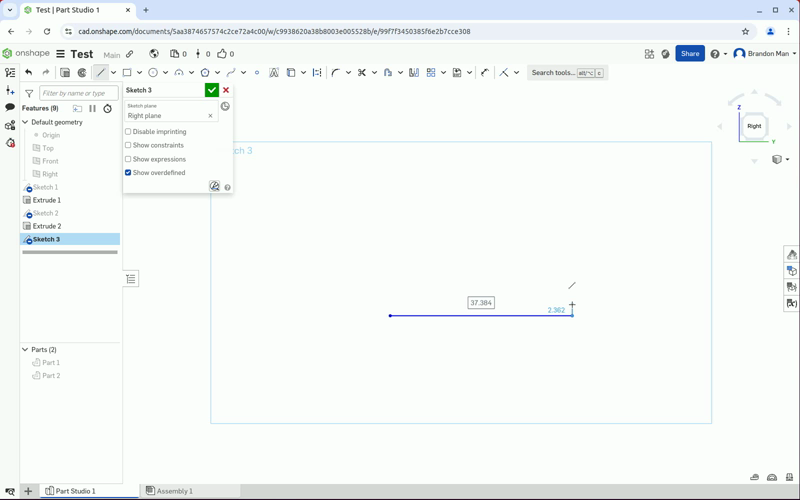
key_up(shift)
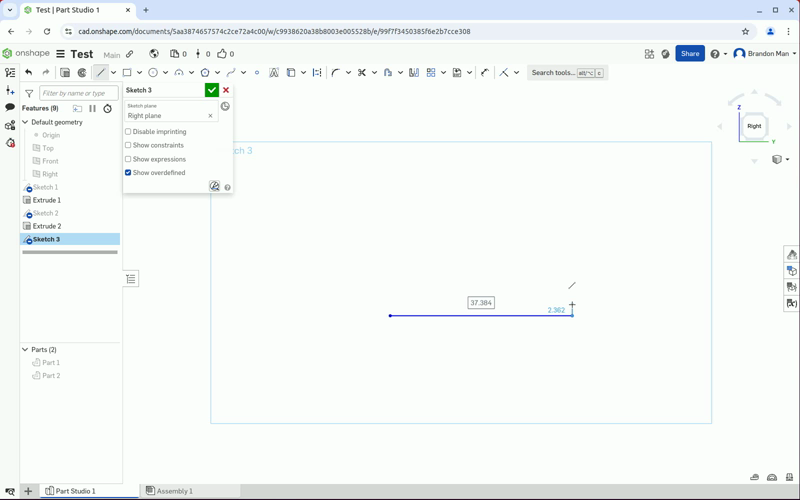
key_down(shift)
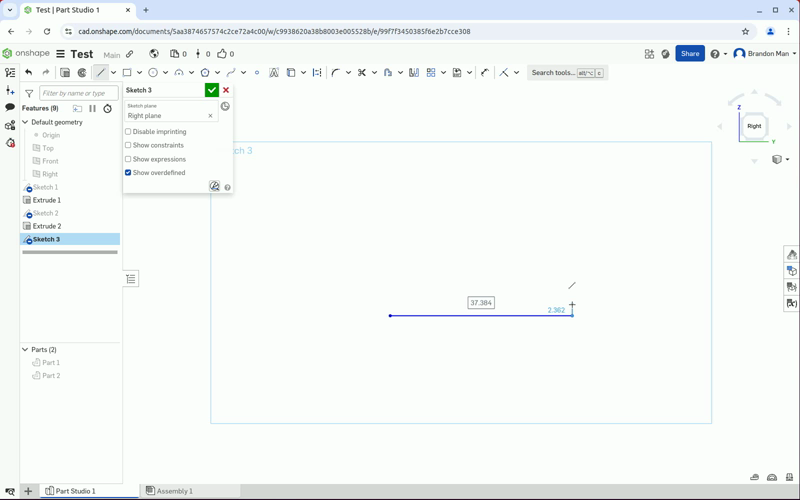
mouse_move(589, 304)
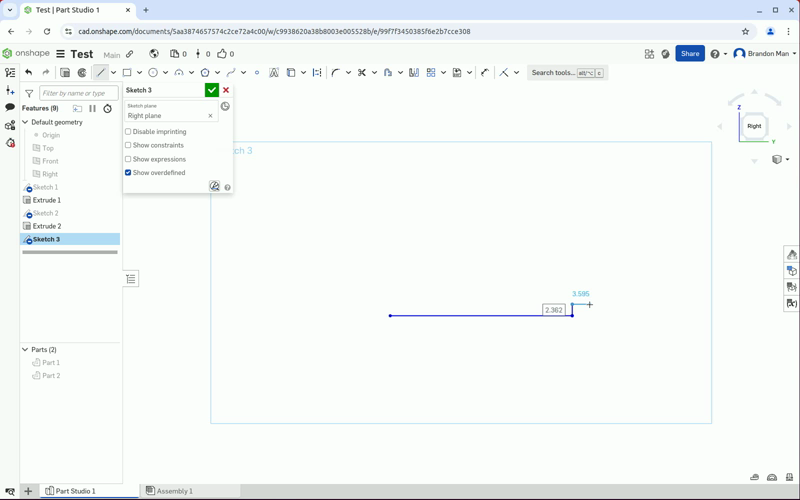
mouse_move(530, 275)
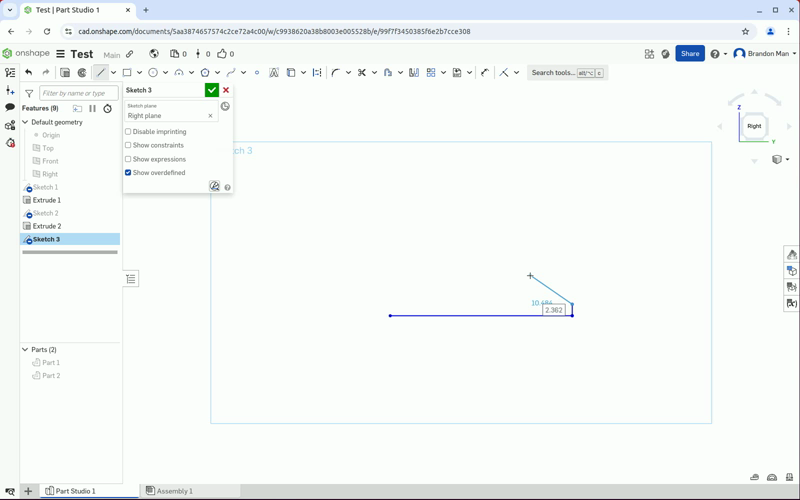
click(530, 275)
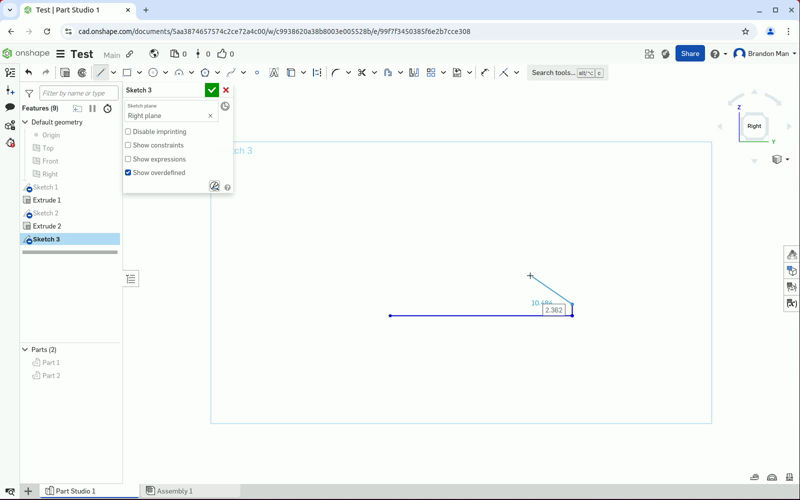
key_up(shift)
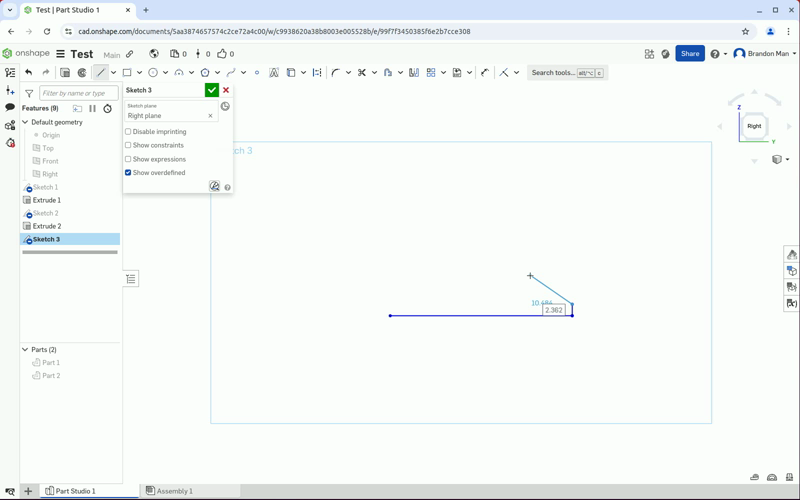
key_down(shift)
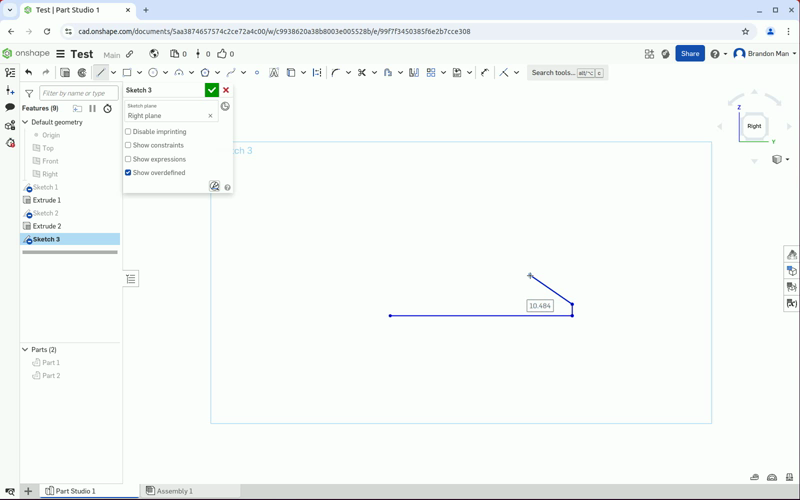
mouse_move(560, 275)
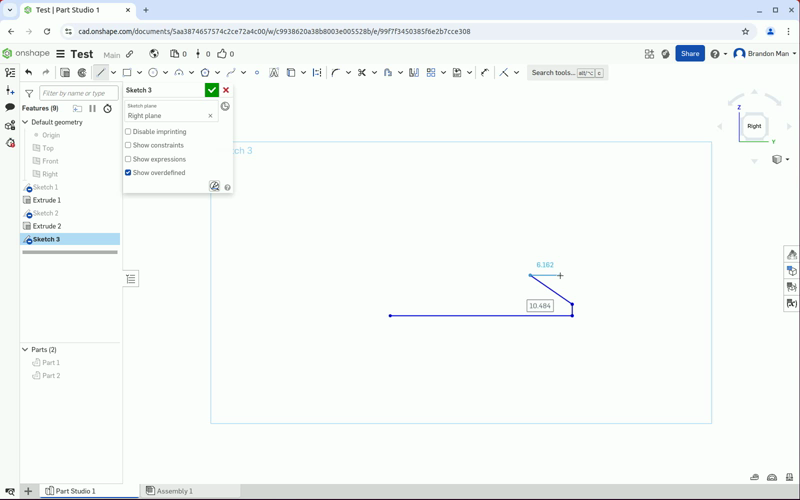
mouse_move(530, 283)
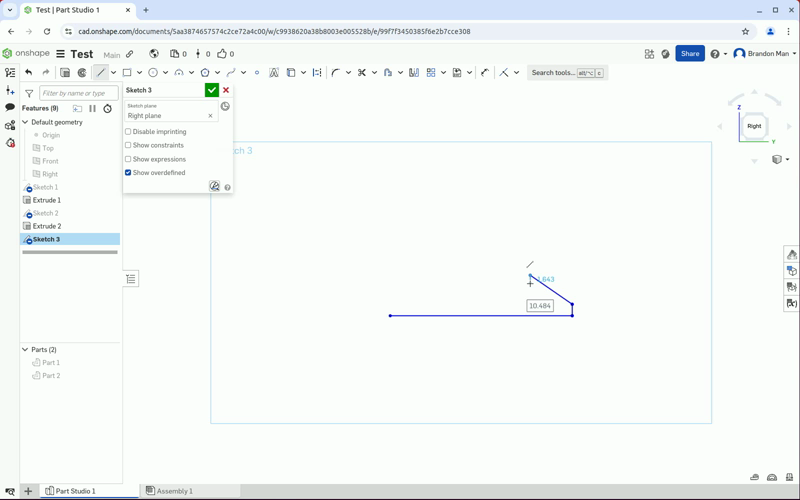
click(530, 283)
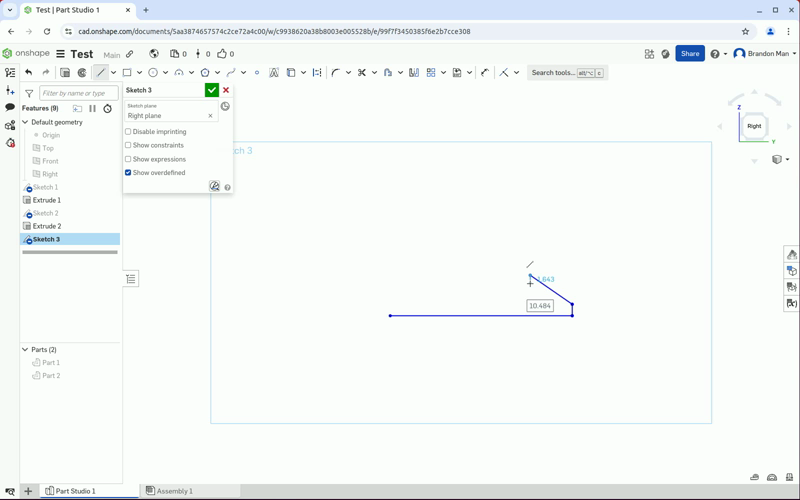
key_up(shift)
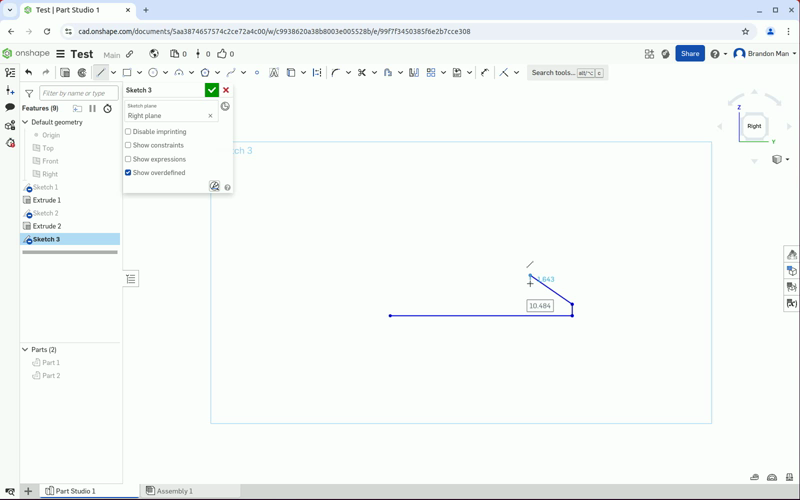
key_down(shift)
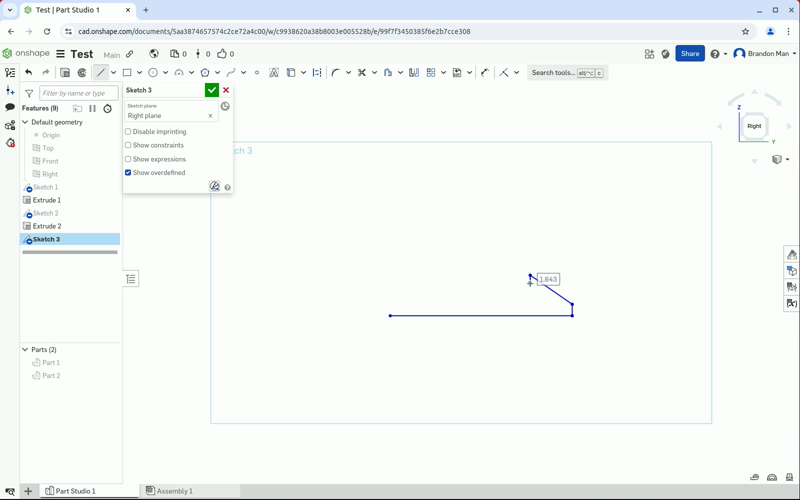
mouse_move(560, 283)
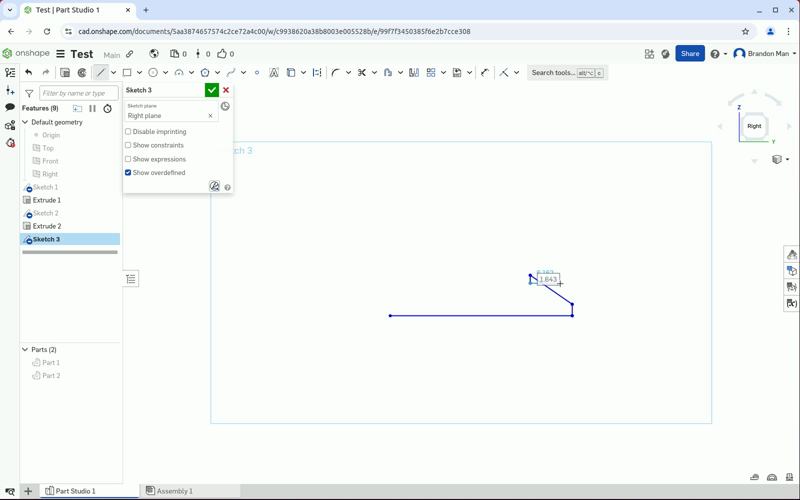
mouse_move(530, 304)
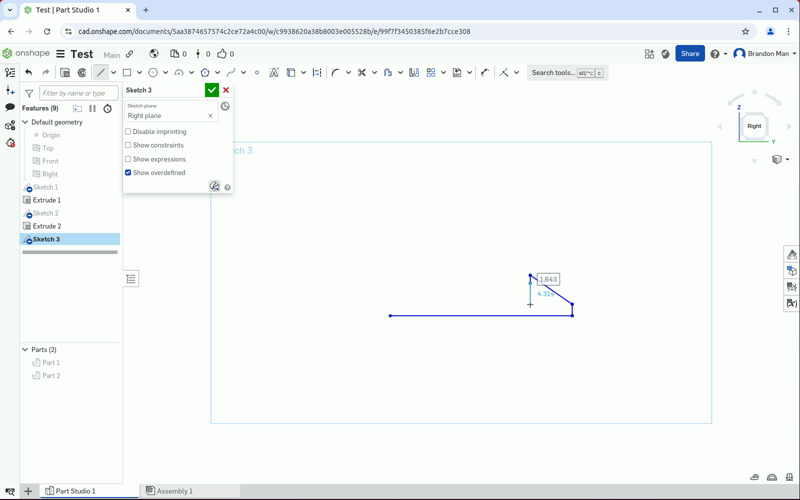
click(530, 304)
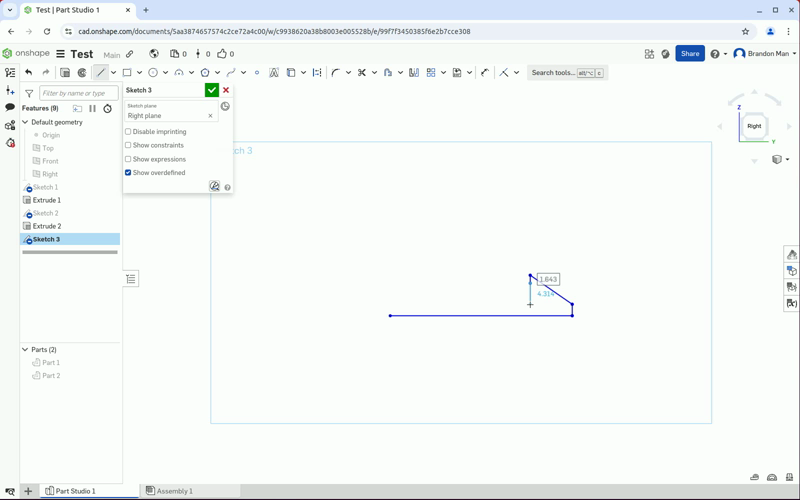
key_up(shift)
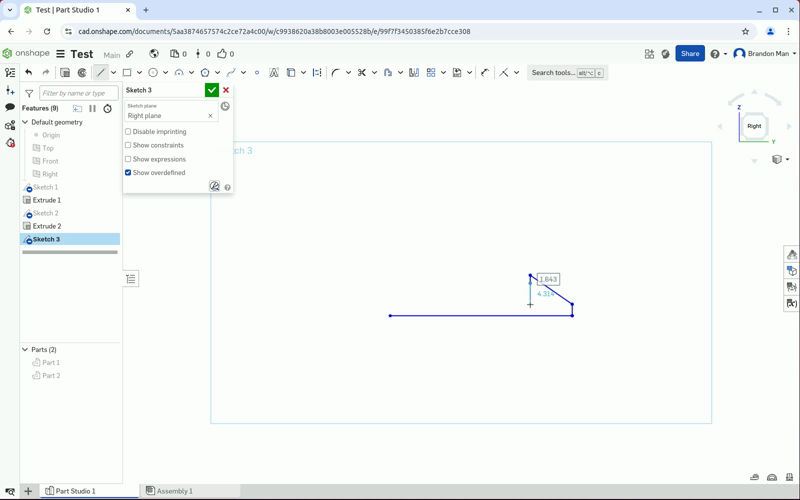
key_down(shift)
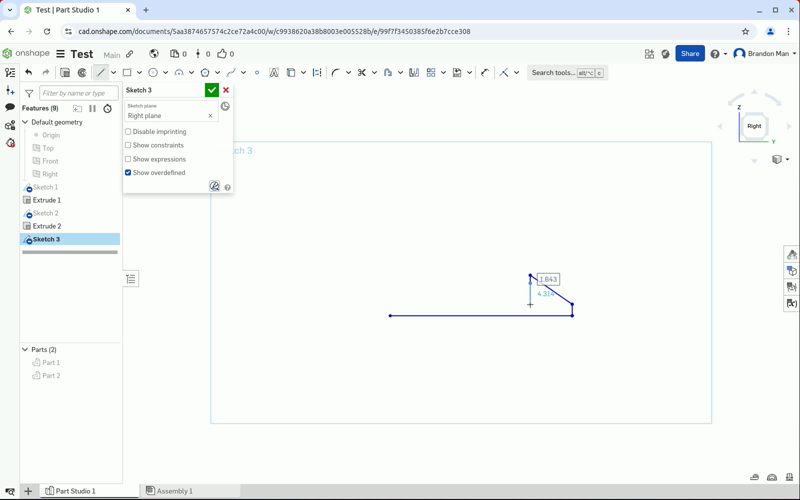
mouse_move(390, 304)
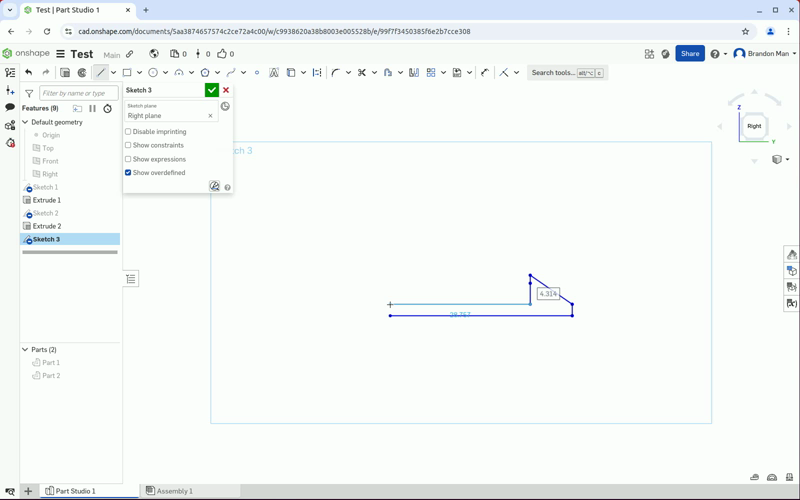
click(390, 304)
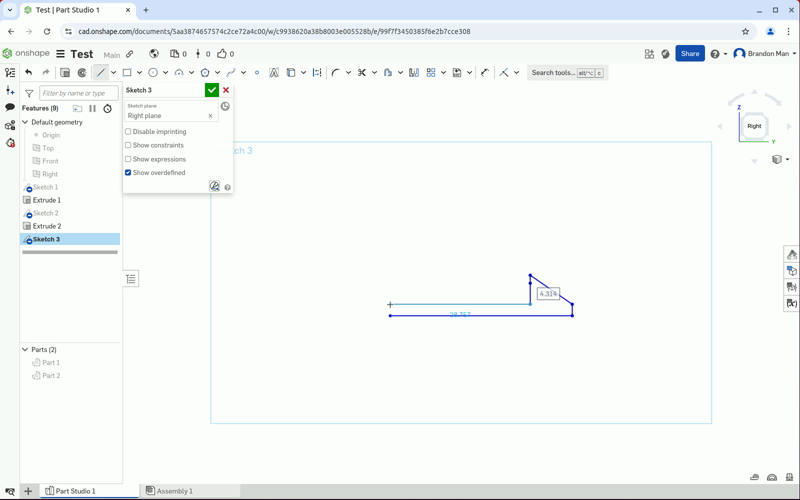
key_up(shift)
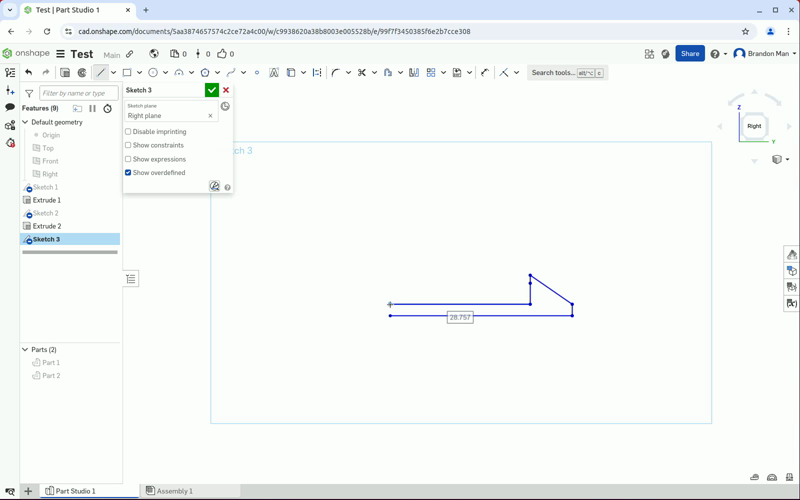
mouse_move(420, 304)
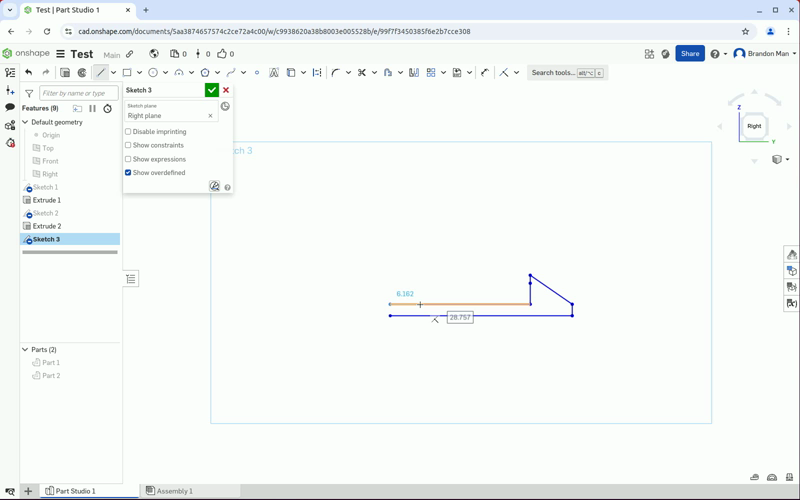
key_down(shift)
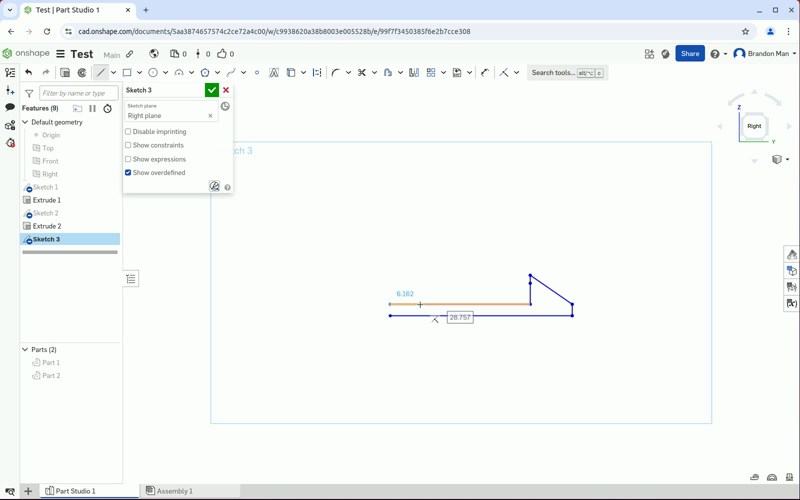
mouse_move(390, 315)
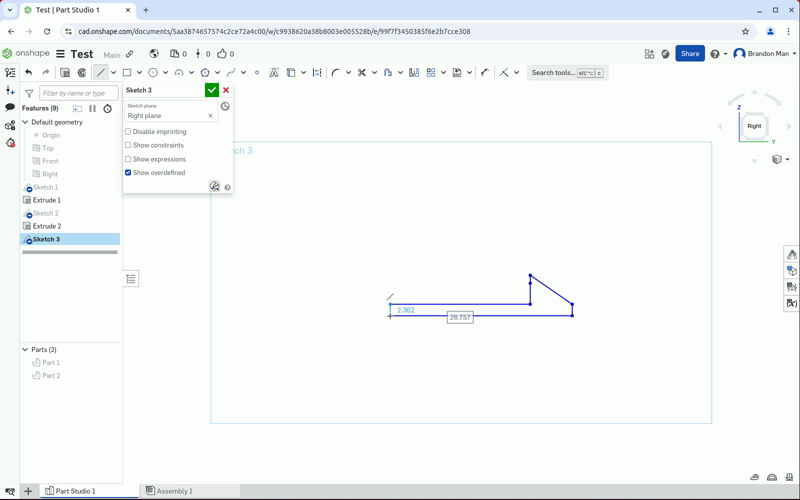
key_up(shift)
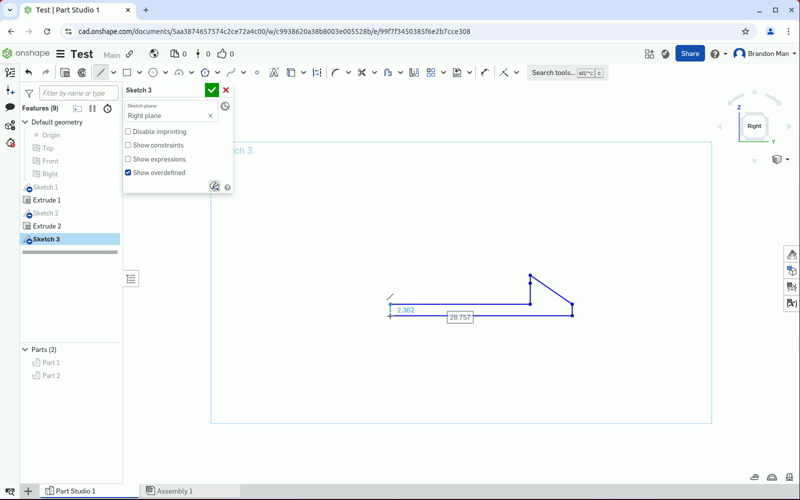
click(390, 315)
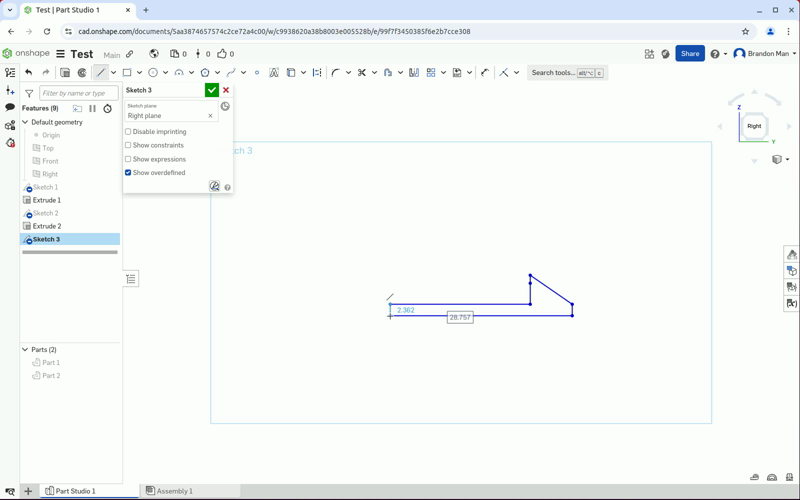
key(esc)
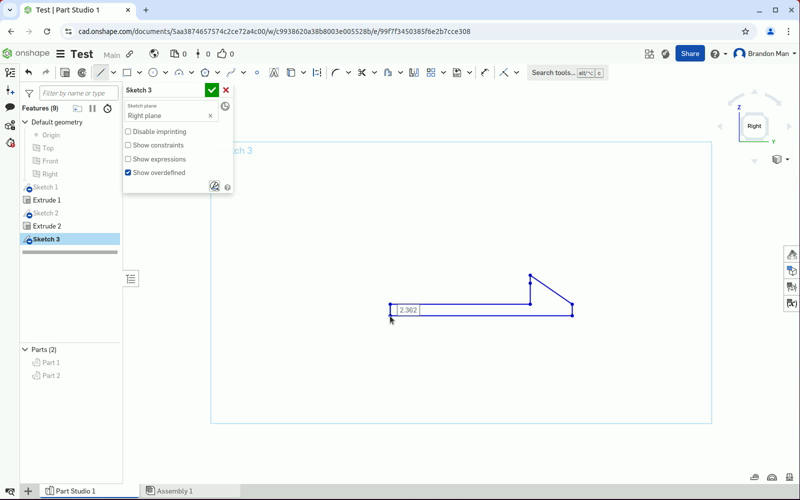
mouse_move(418, 309)
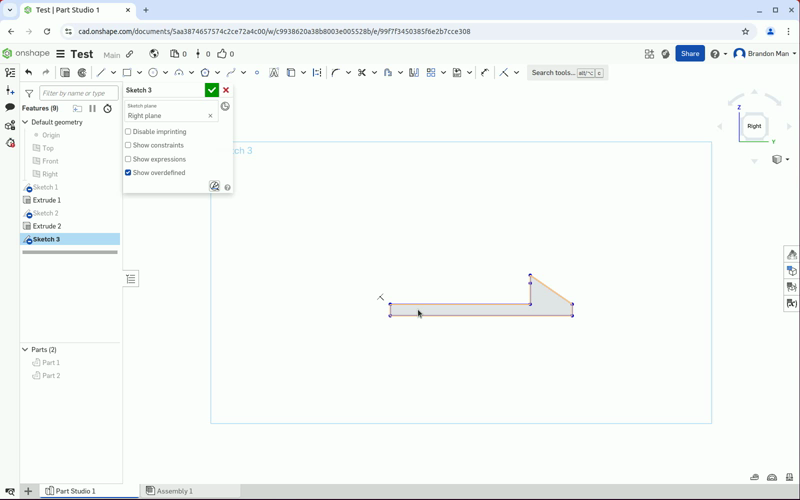
click(418, 309)
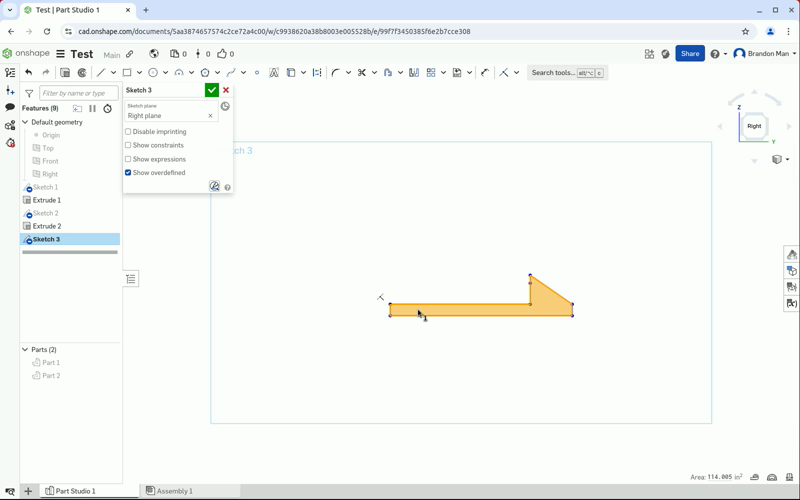
mouse_move(73, 352)
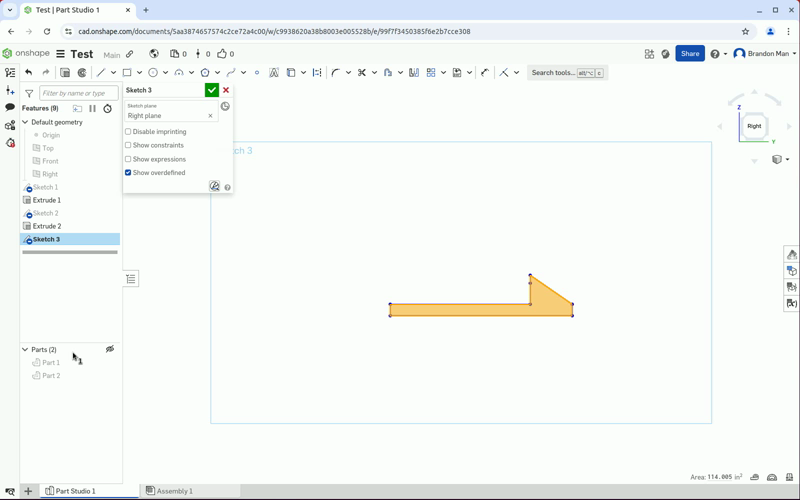
key(shift+y)
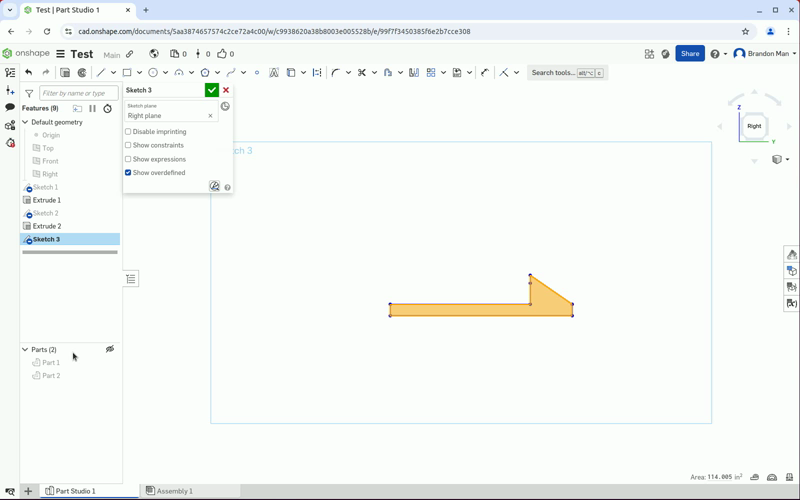
key(shift+e)
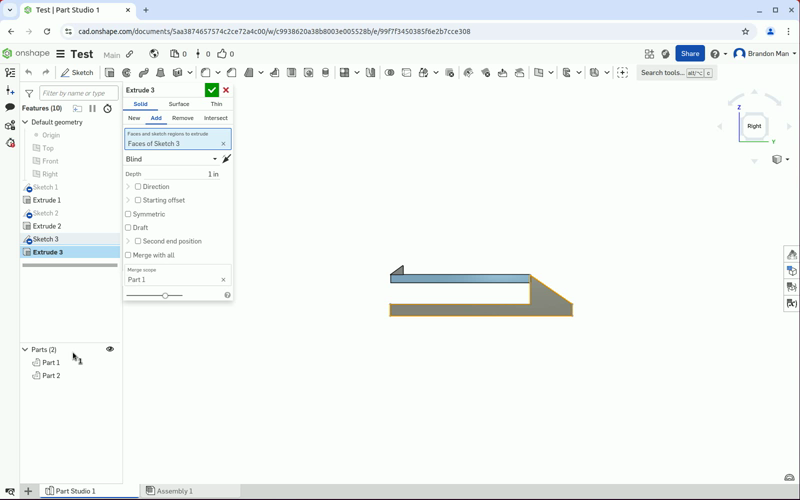
mouse_move(143, 106)
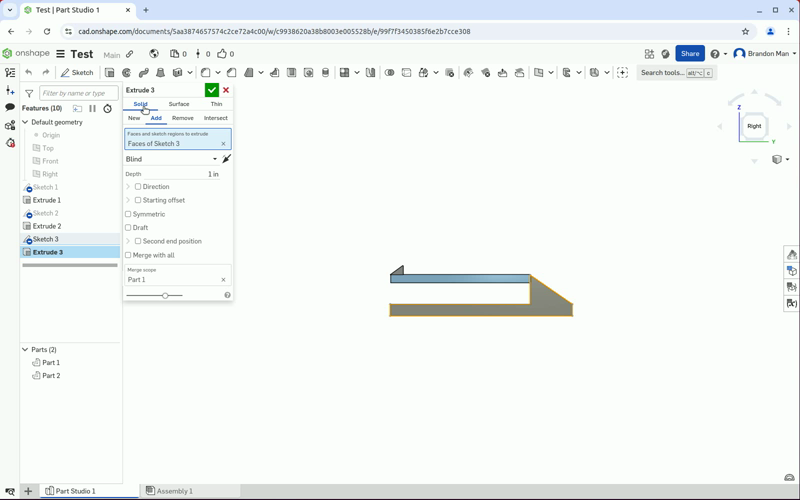
click(143, 106)
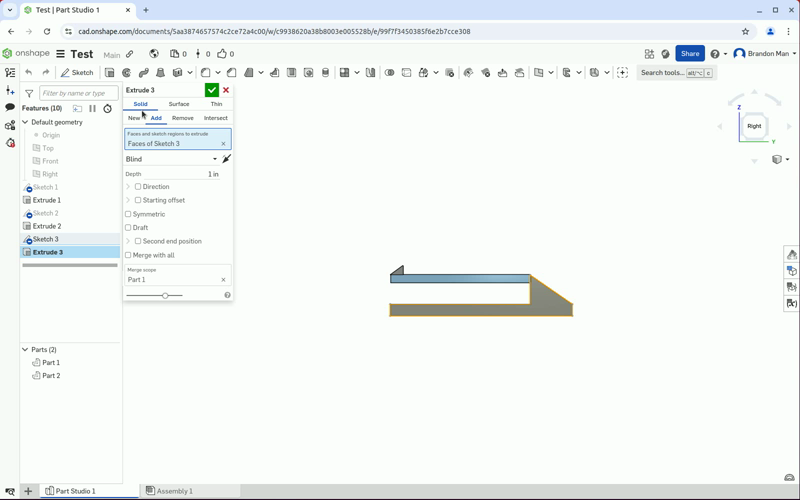
mouse_move(137, 120)
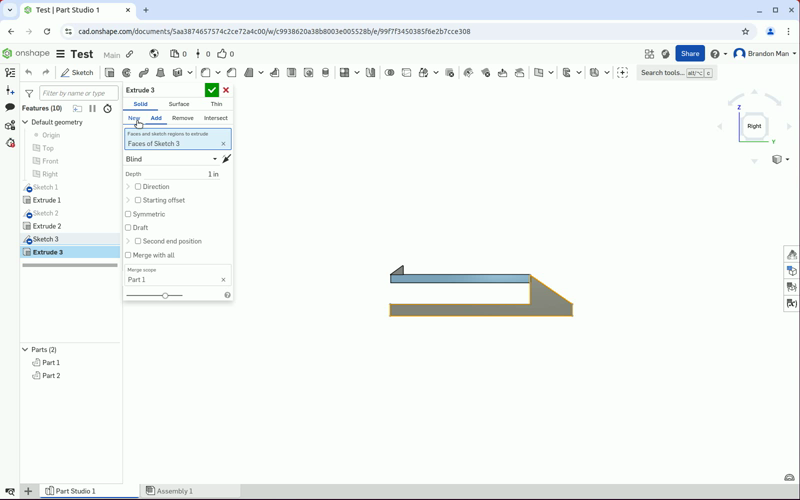
click(137, 120)
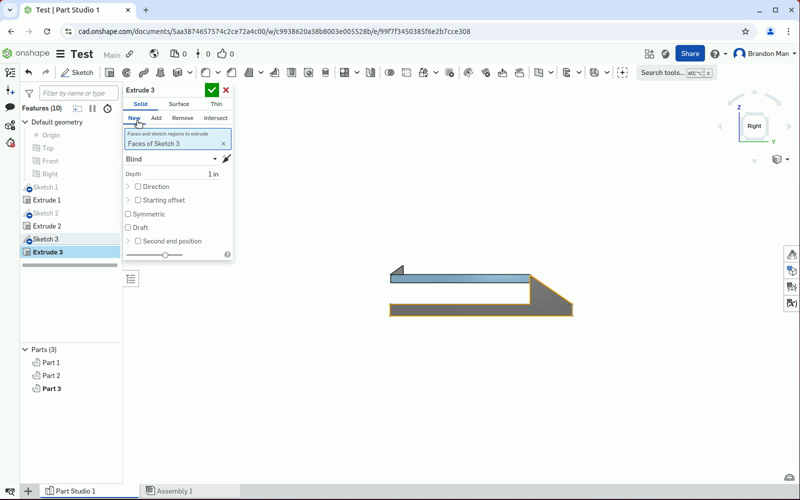
key(tab, 4)
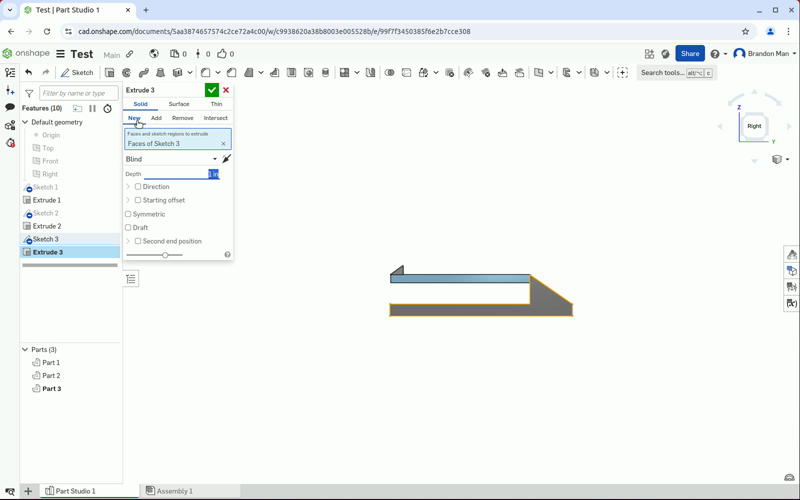
text(24.552)
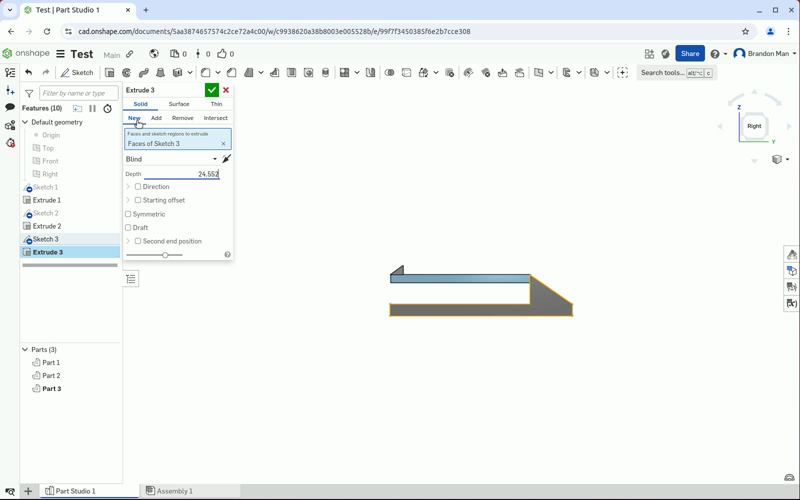
key(tab, 3)
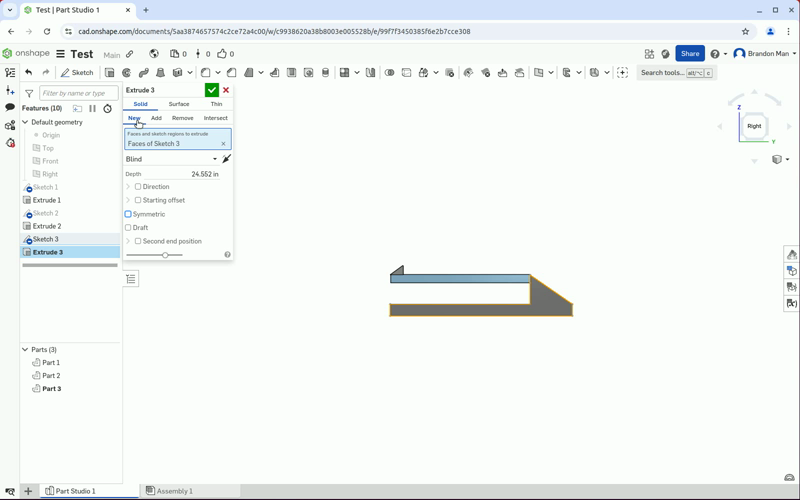
key(space)
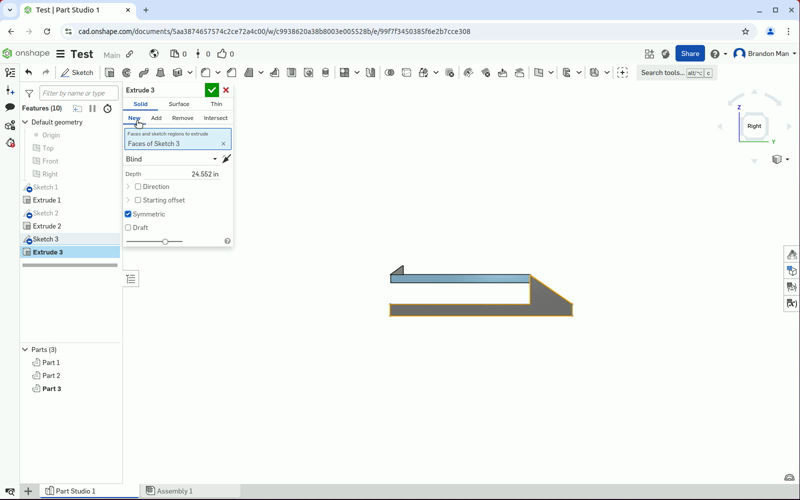
key(enter)
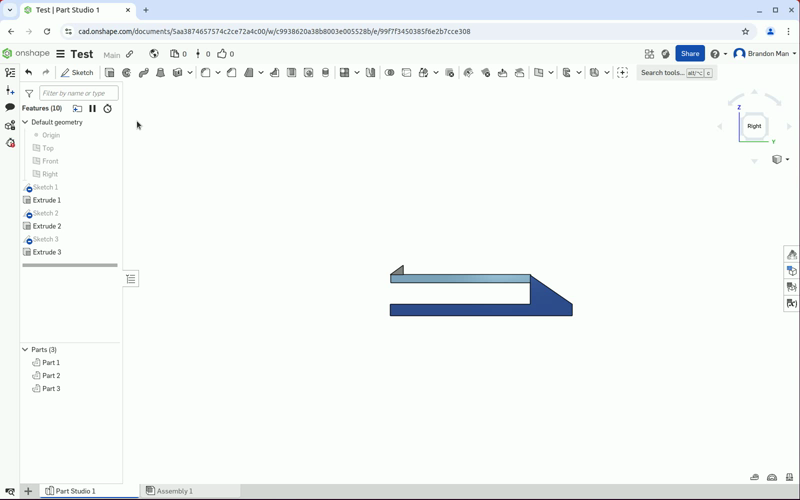
key(shift+h)
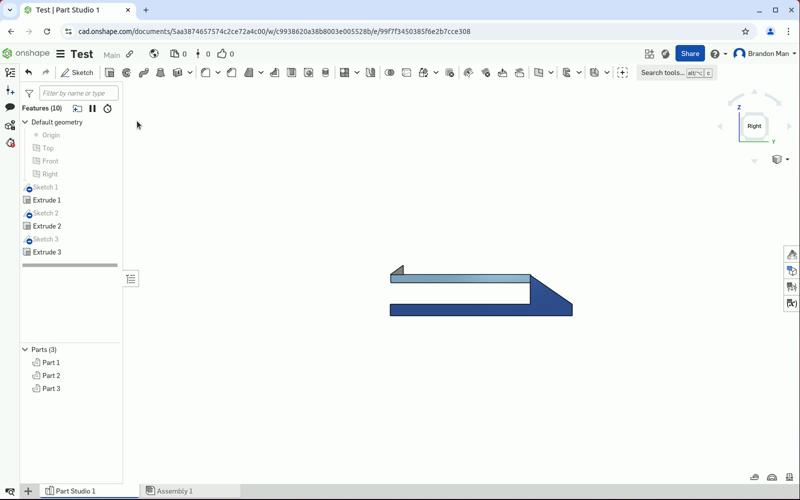
key(shift+h)
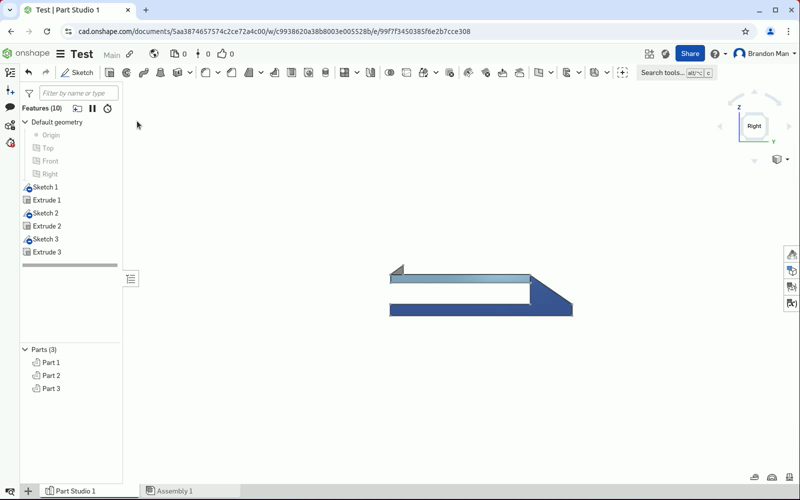
key(shift+7)
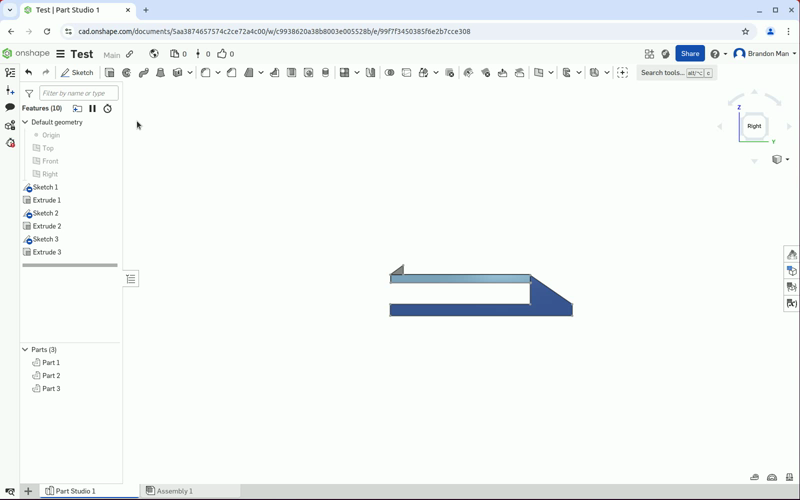
key(right, 2)
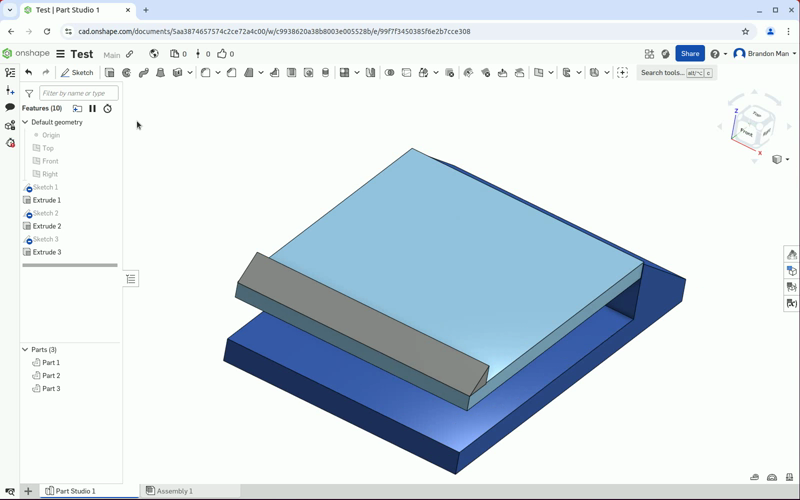
key(down, 2)
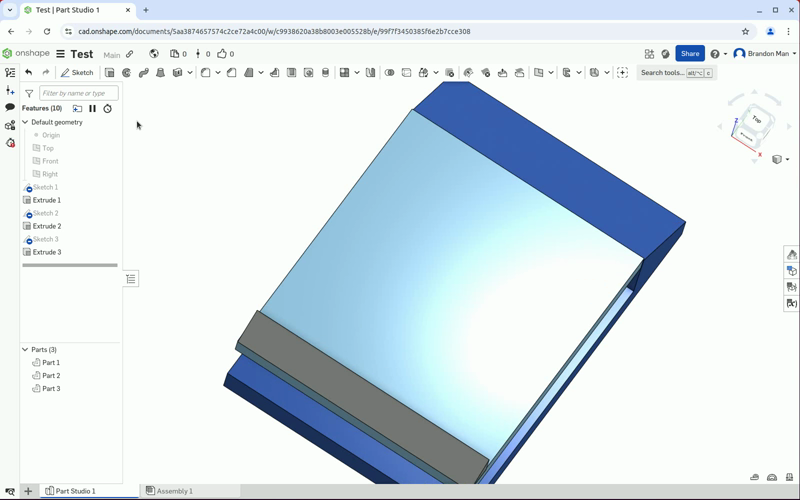
key(up, 2)
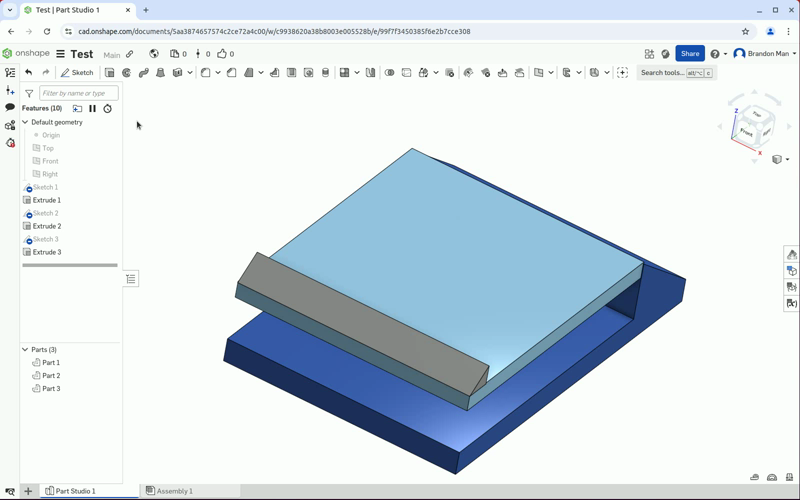
key(left, 2)
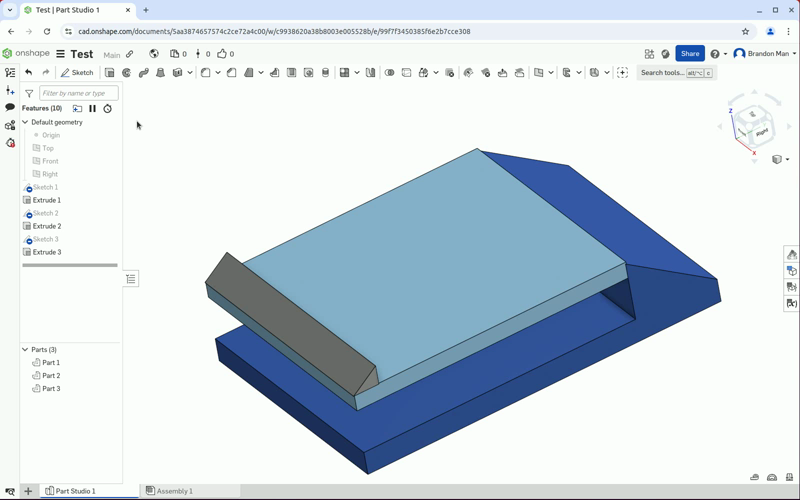
mouse_move(73, 189)
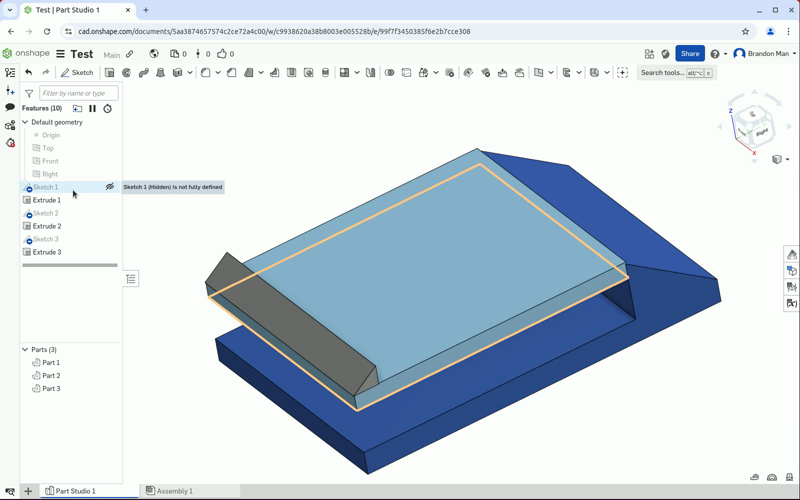
click(73, 189)